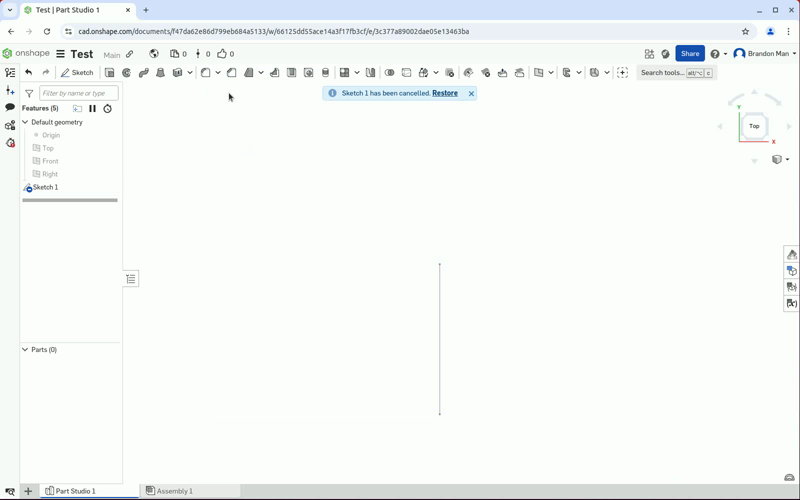
key(shift+h)
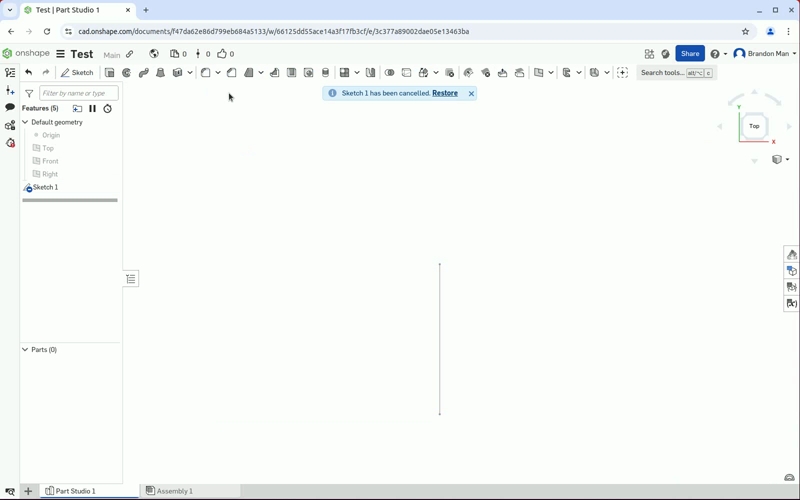
key(shift+s)
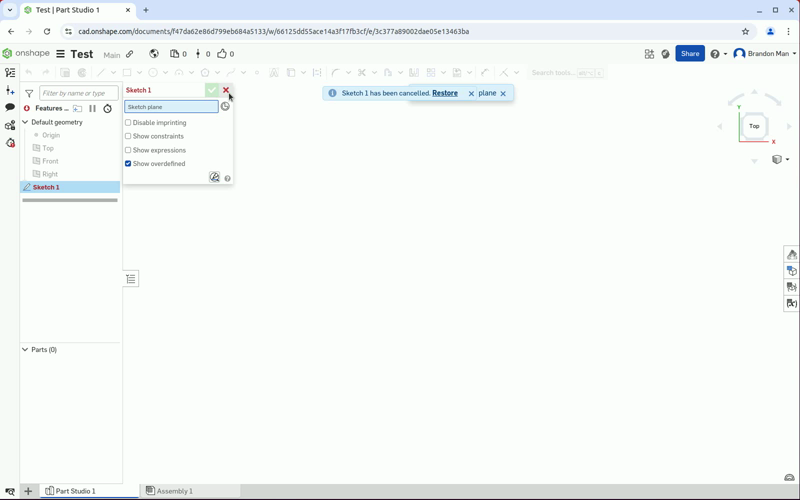
mouse_move(73, 150)
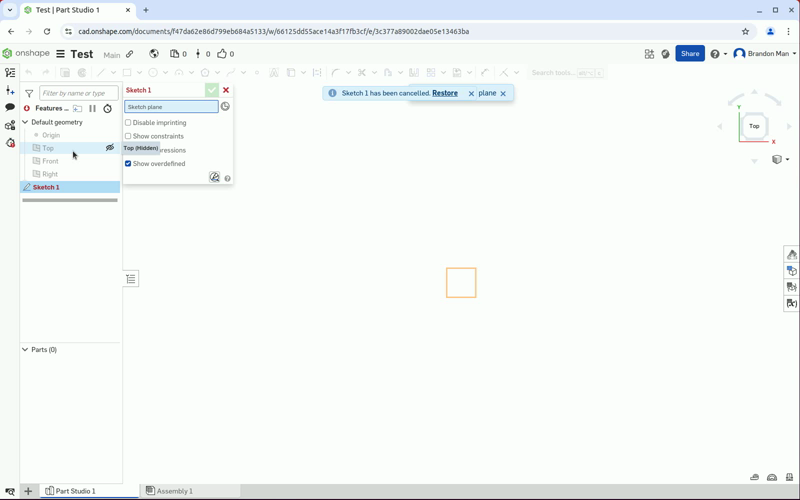
click(73, 150)
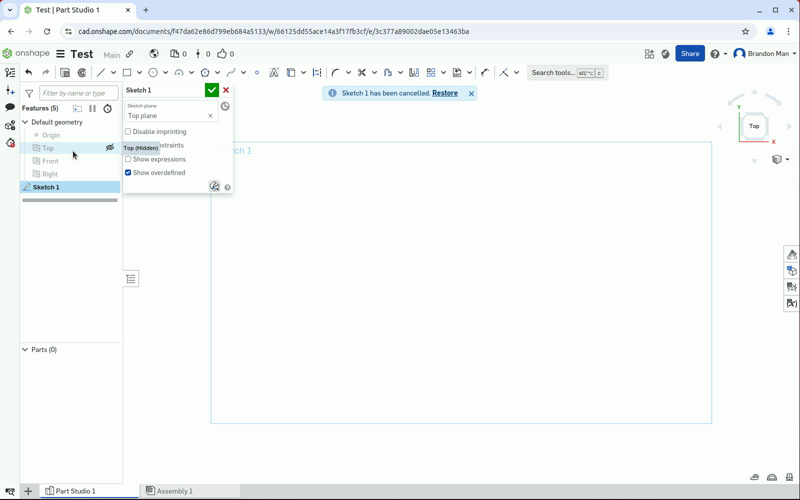
mouse_move(73, 352)
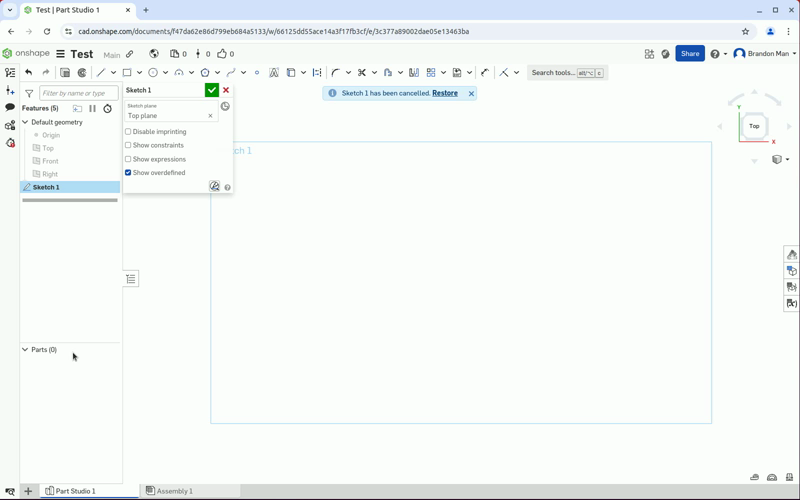
key(y)
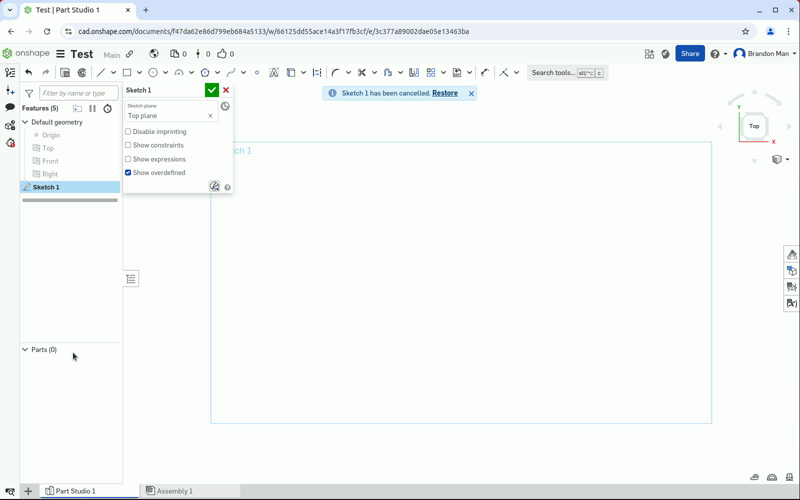
key(c)
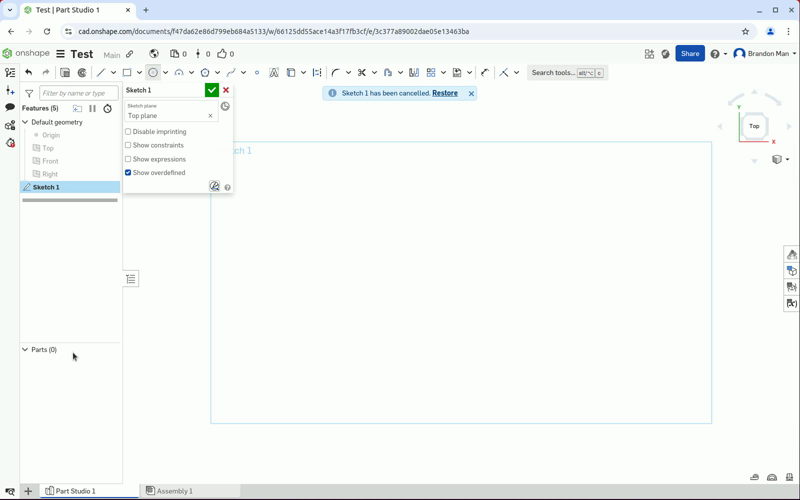
key_down(shift)
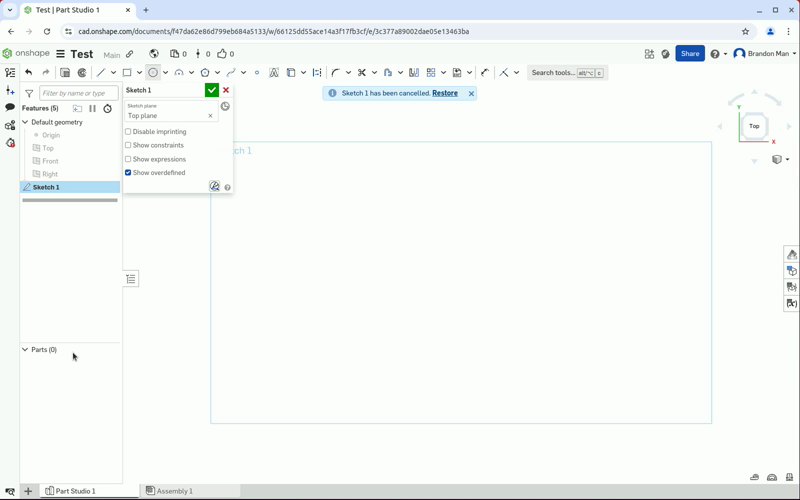
mouse_move(368, 282)
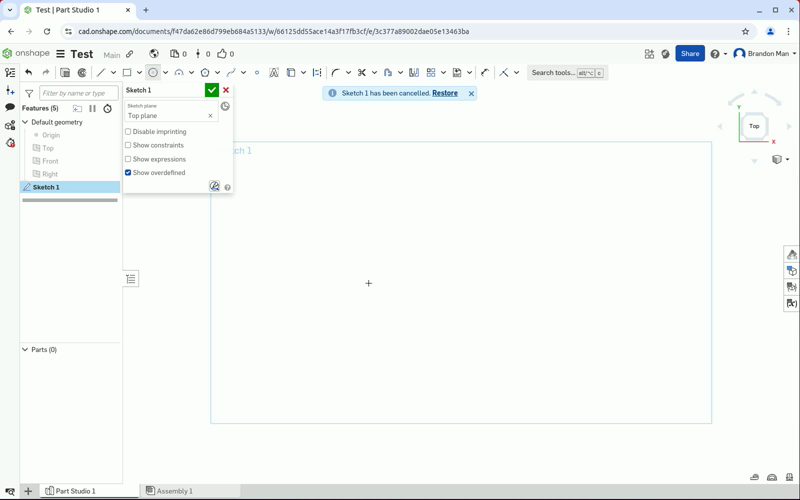
click(368, 282)
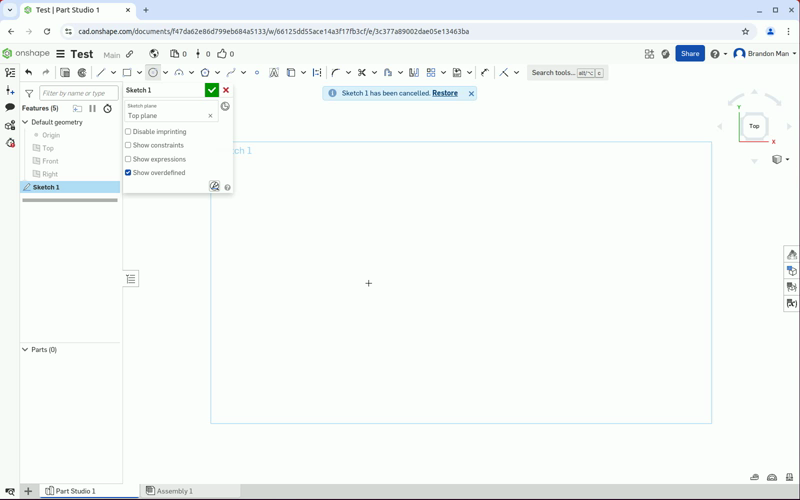
key_up(shift)
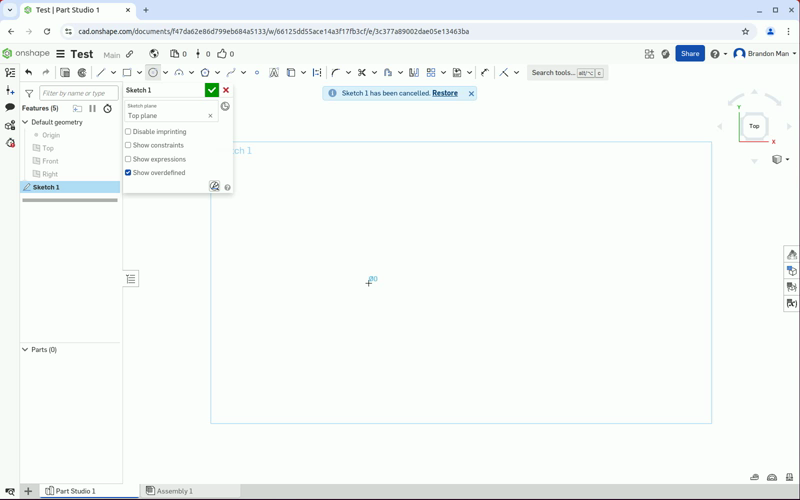
mouse_move(388, 282)
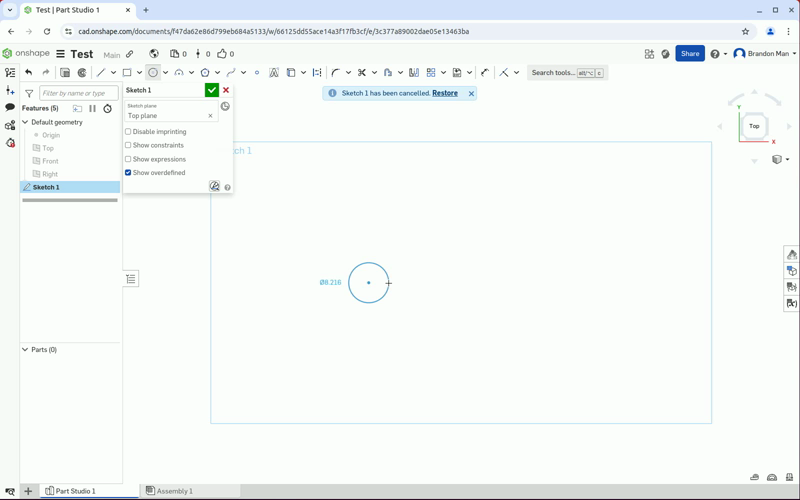
click(388, 282)
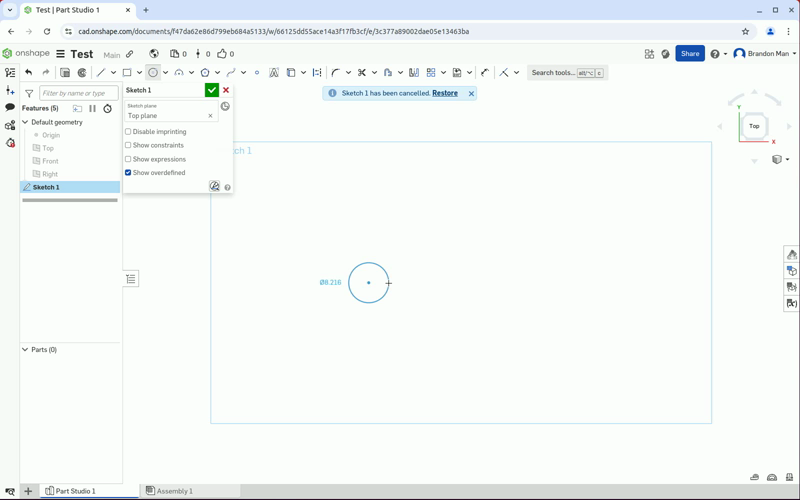
key(esc)
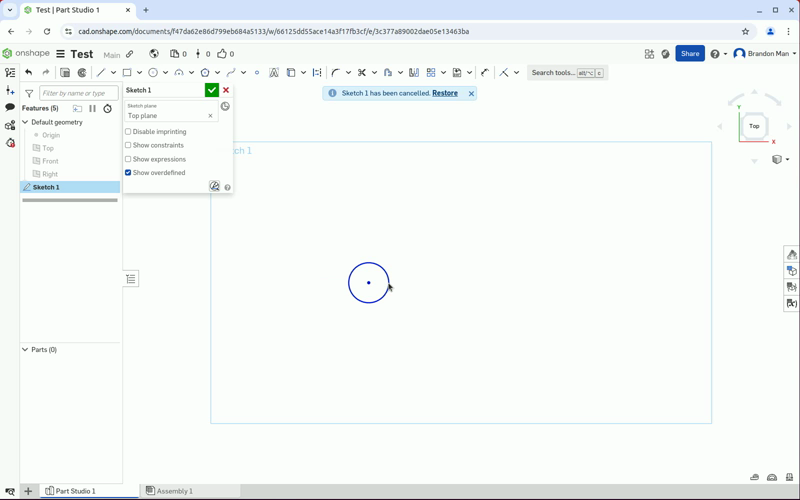
key(c)
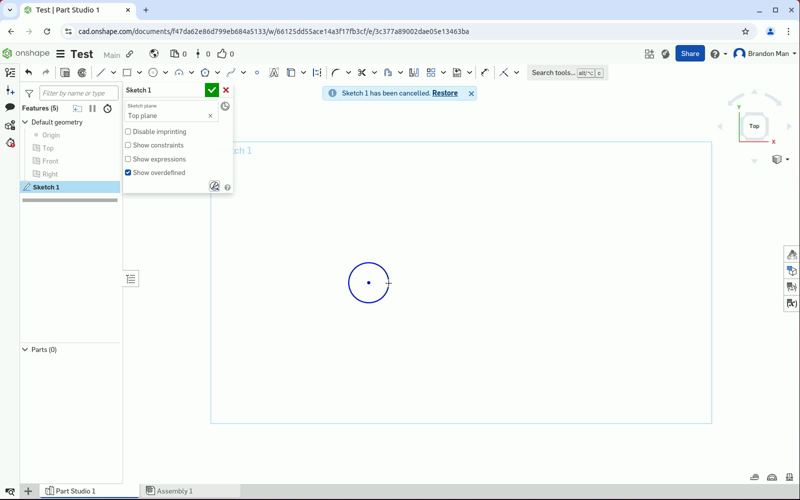
key_down(shift)
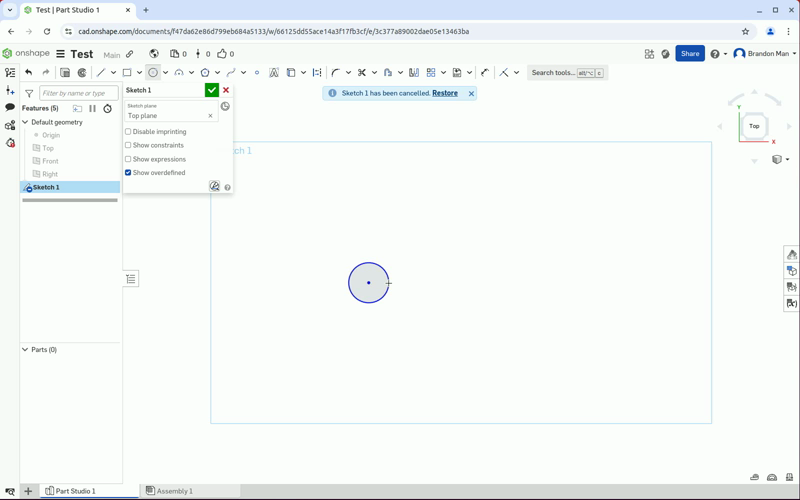
mouse_move(368, 282)
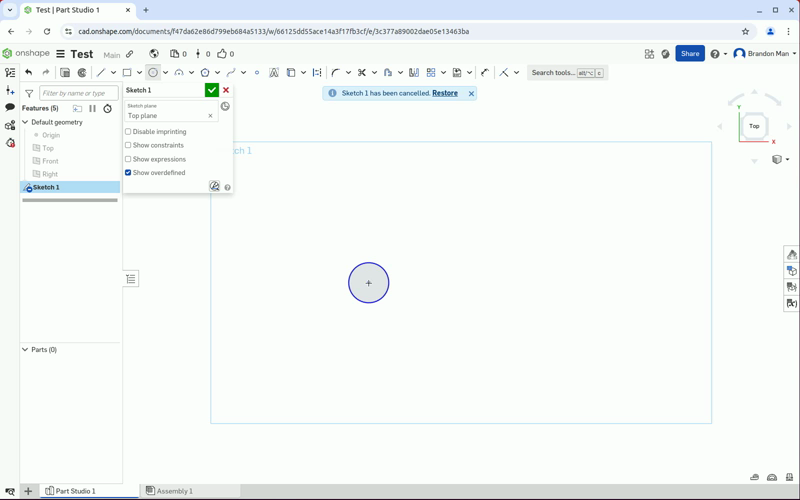
click(368, 282)
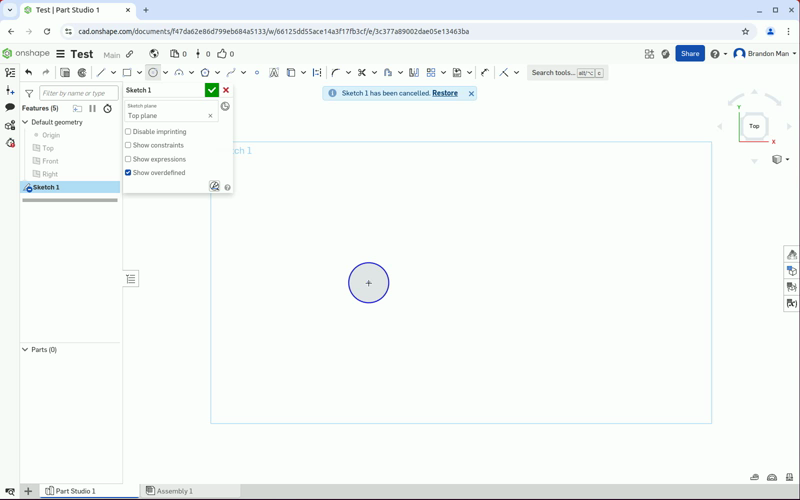
key_up(shift)
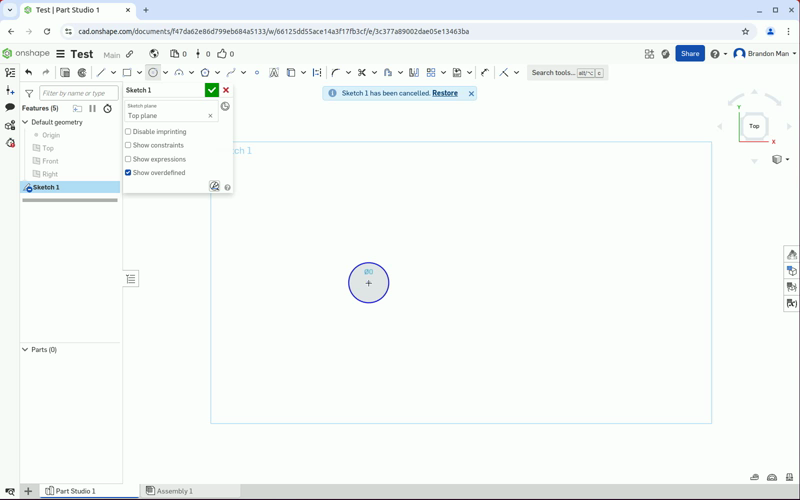
mouse_move(378, 282)
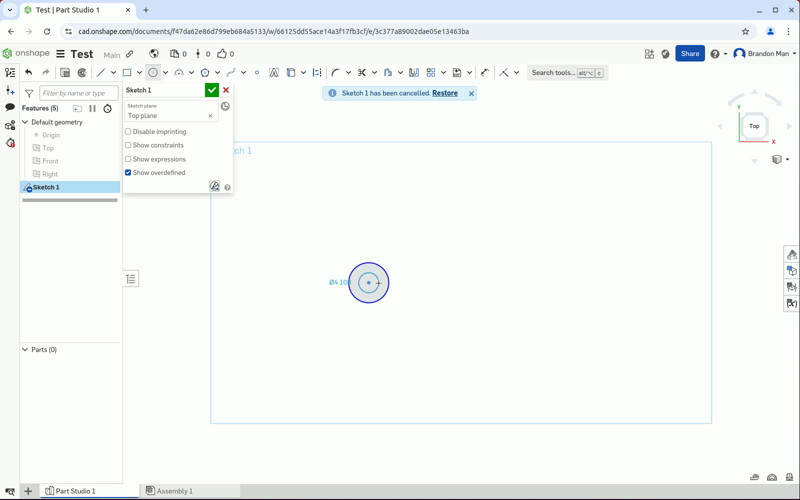
click(378, 282)
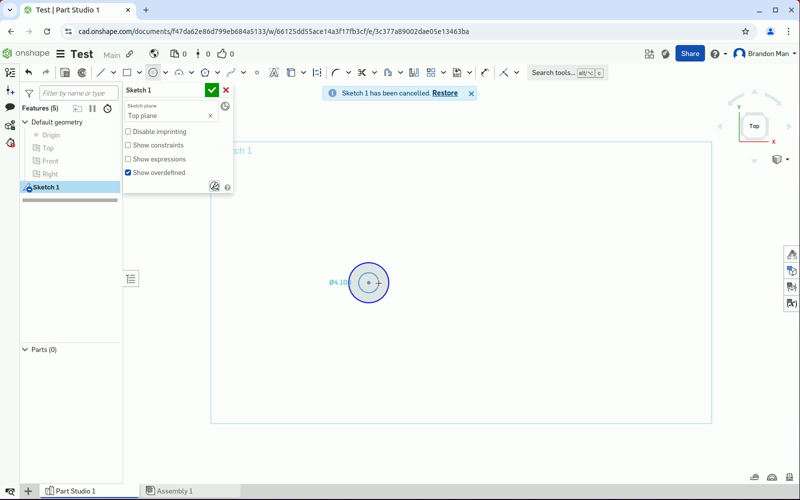
key(esc)
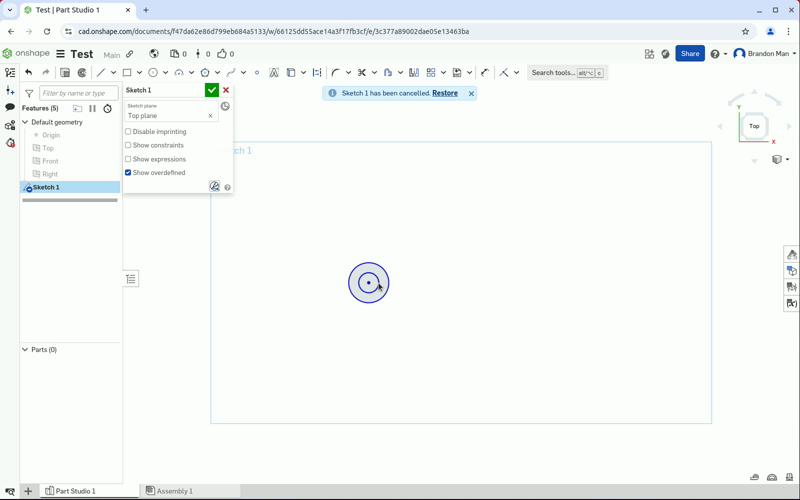
mouse_move(357, 276)
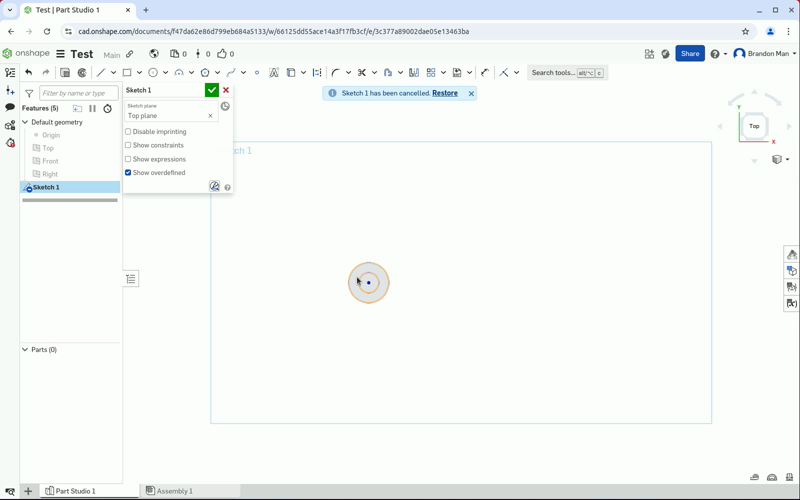
scroll(6)
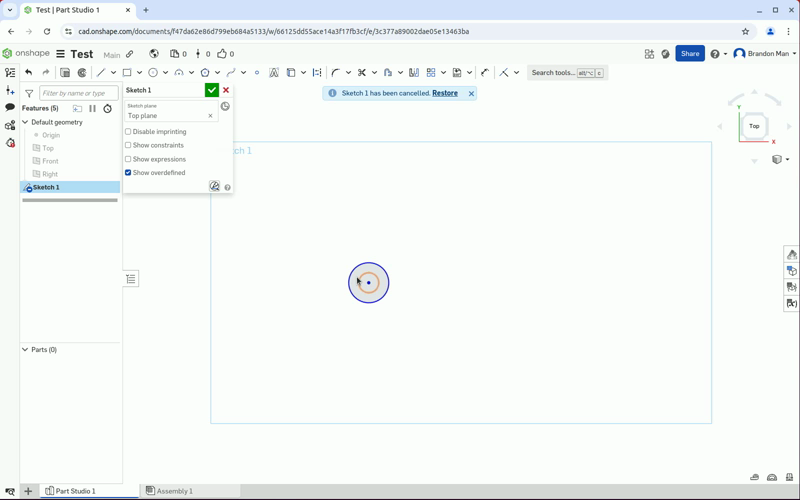
scroll(6)
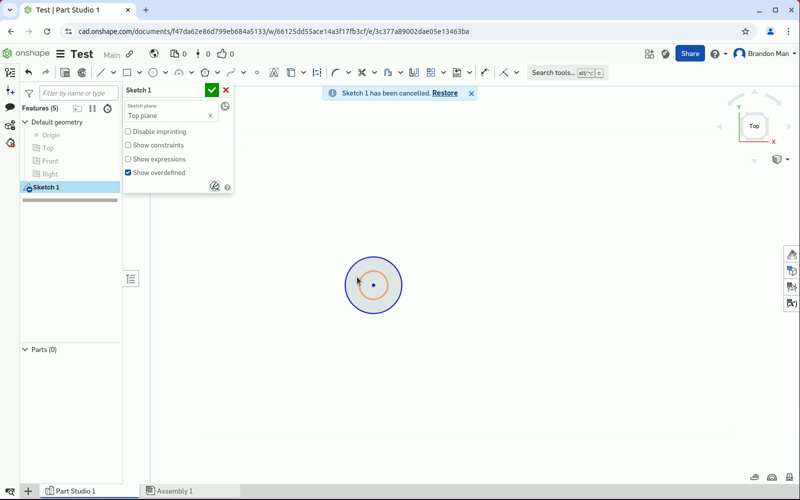
scroll(6)
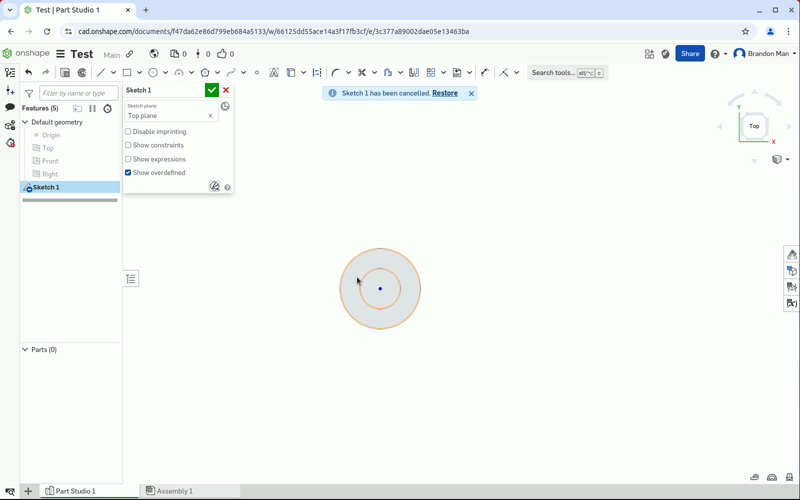
scroll(6)
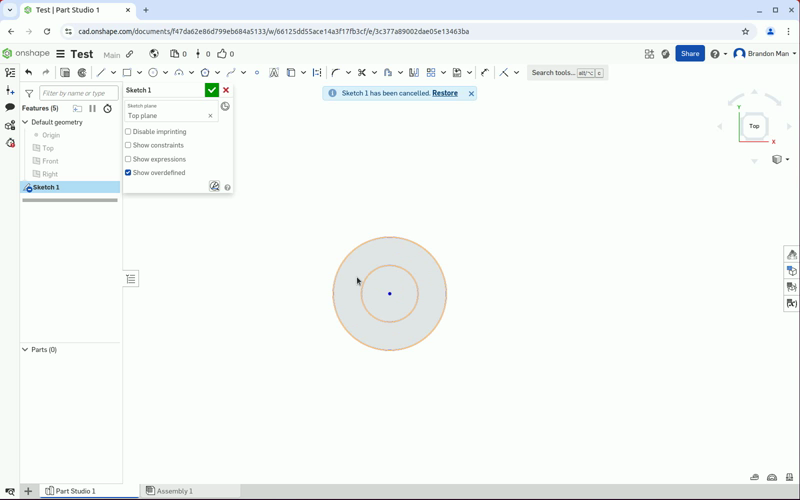
scroll(6)
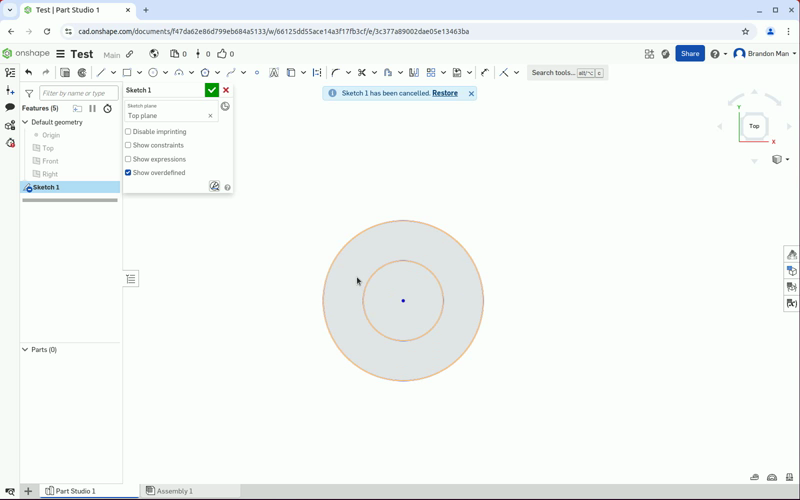
scroll(6)
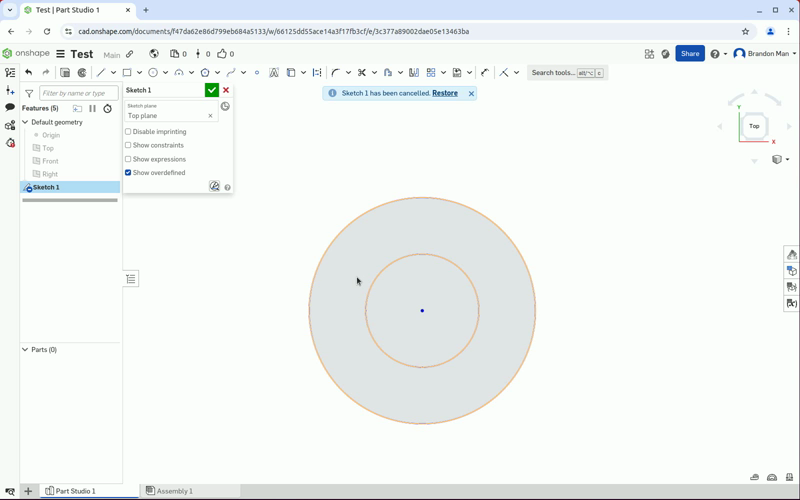
scroll(6)
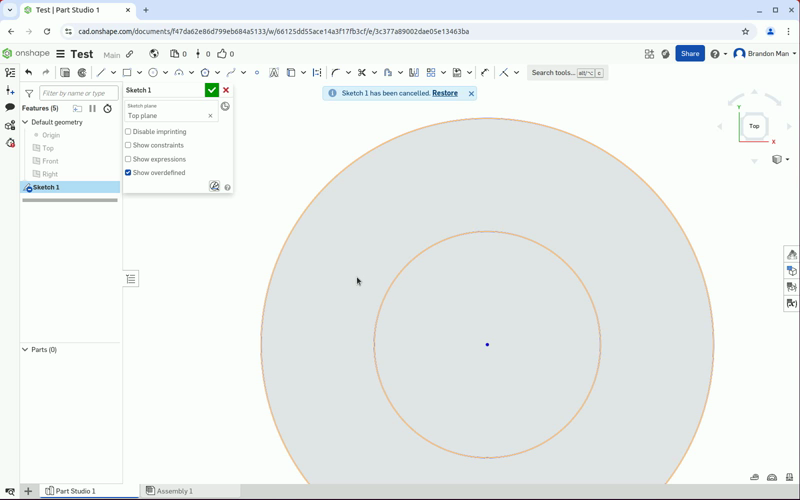
click(357, 276)
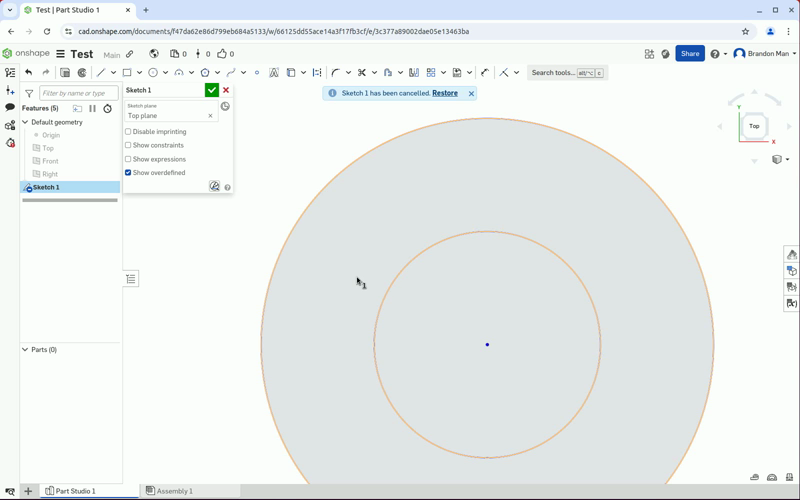
scroll(-6)
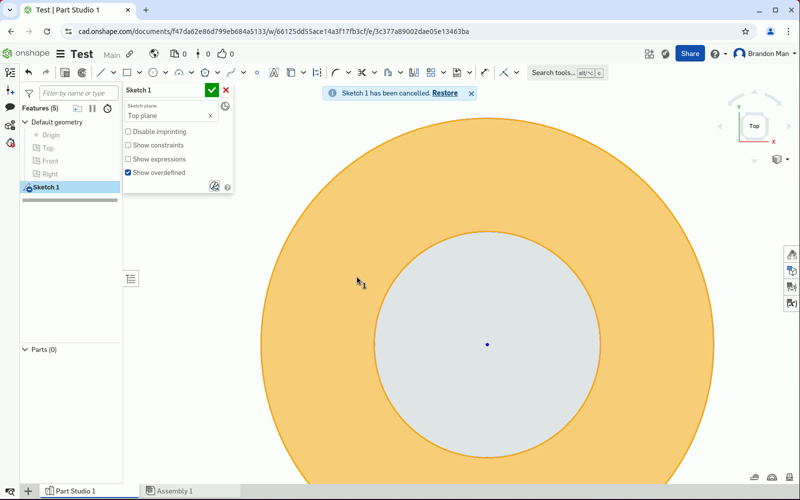
scroll(-6)
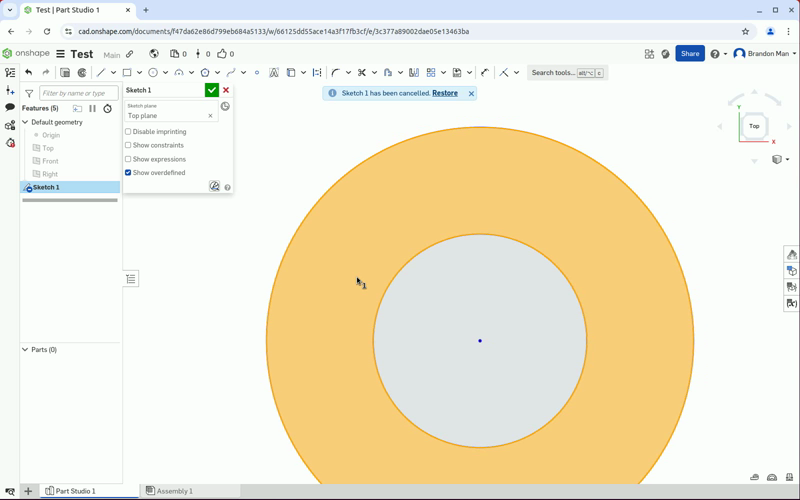
scroll(-6)
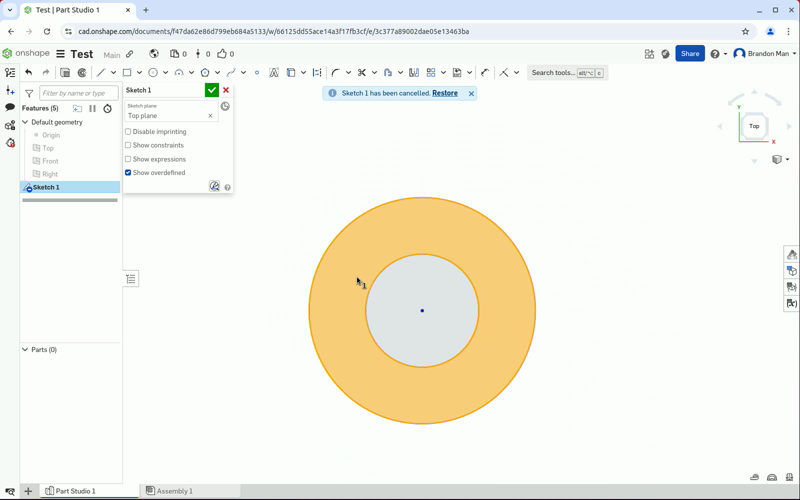
scroll(-6)
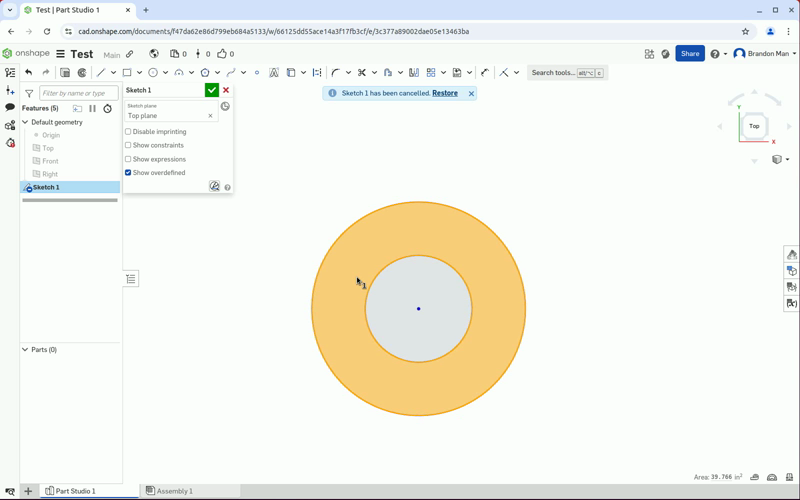
scroll(-6)
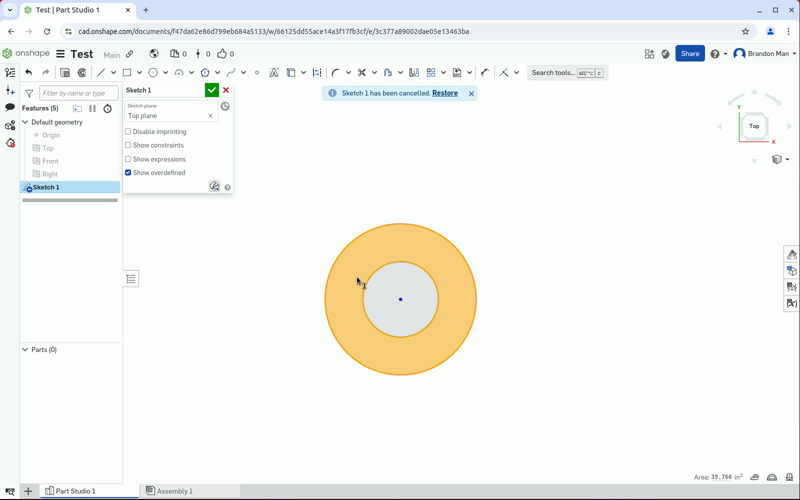
scroll(-6)
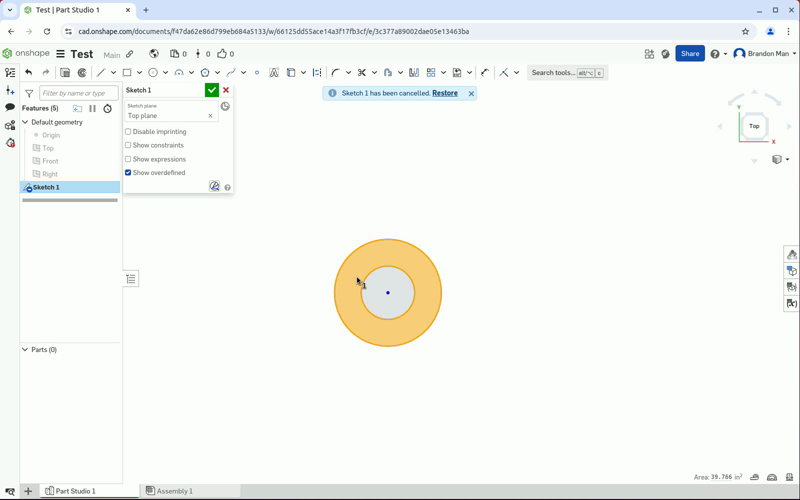
scroll(-6)
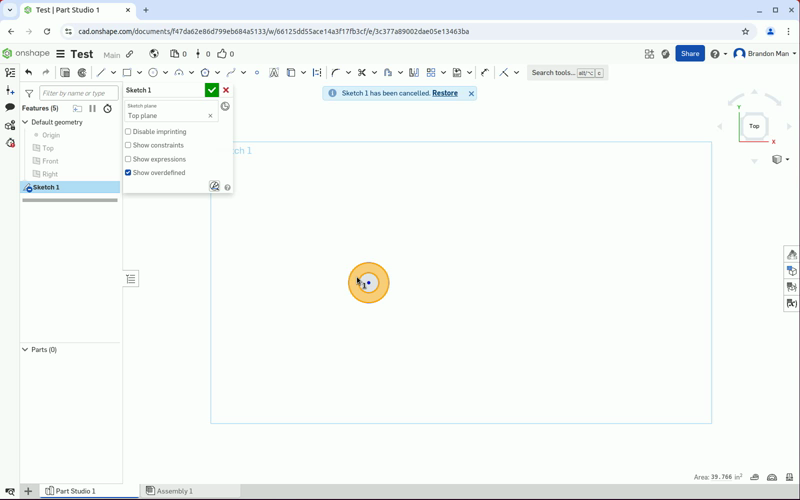
mouse_move(73, 352)
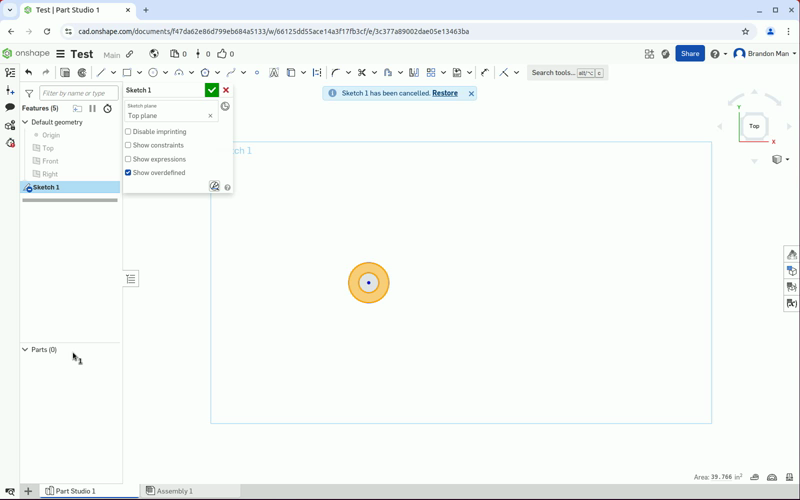
key(shift+y)
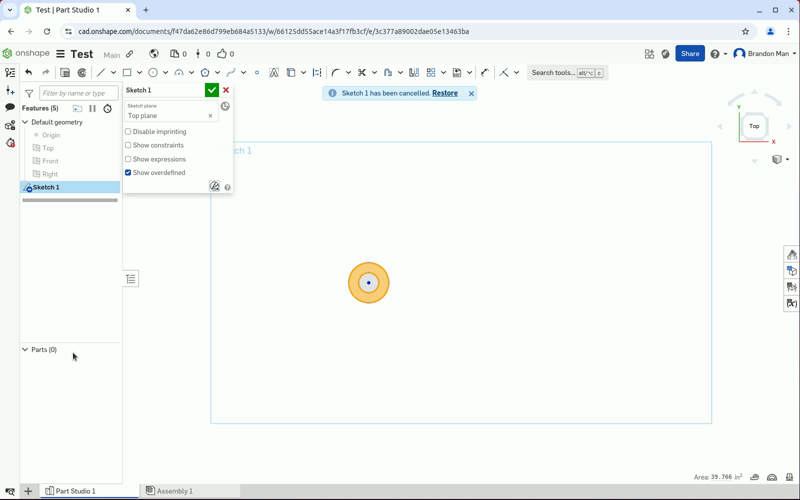
key(shift+e)
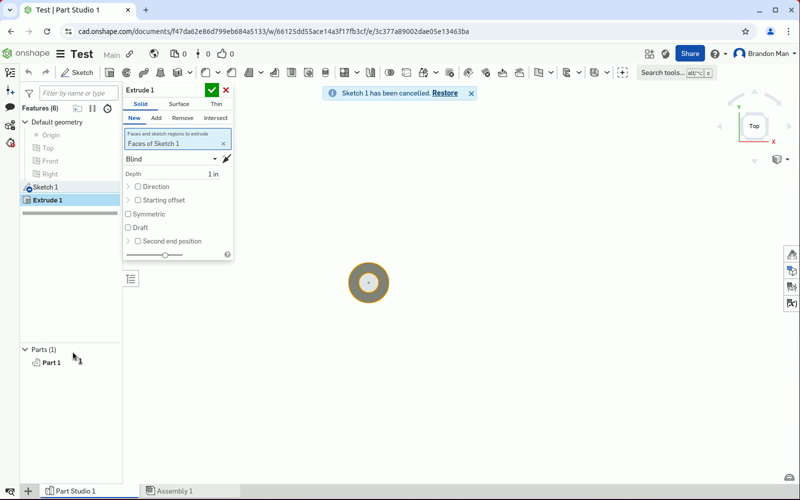
mouse_move(143, 106)
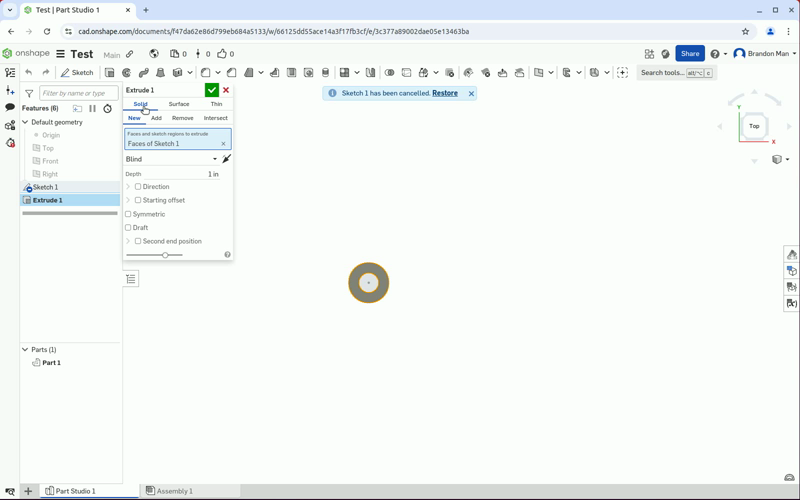
click(143, 106)
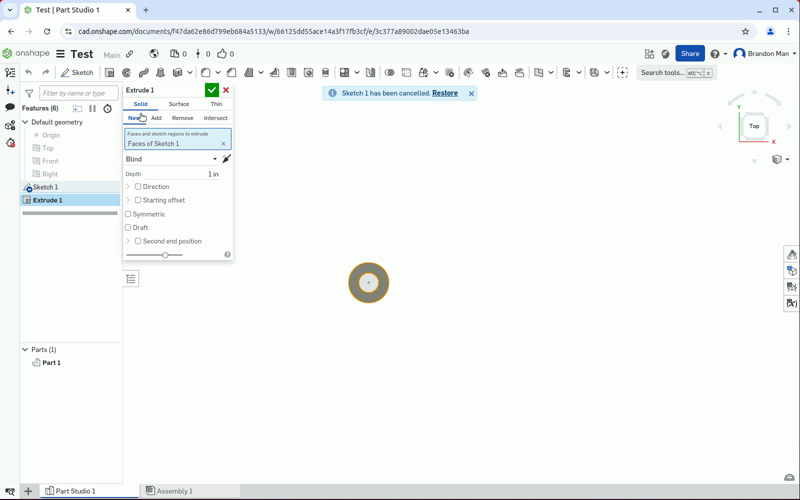
mouse_move(137, 120)
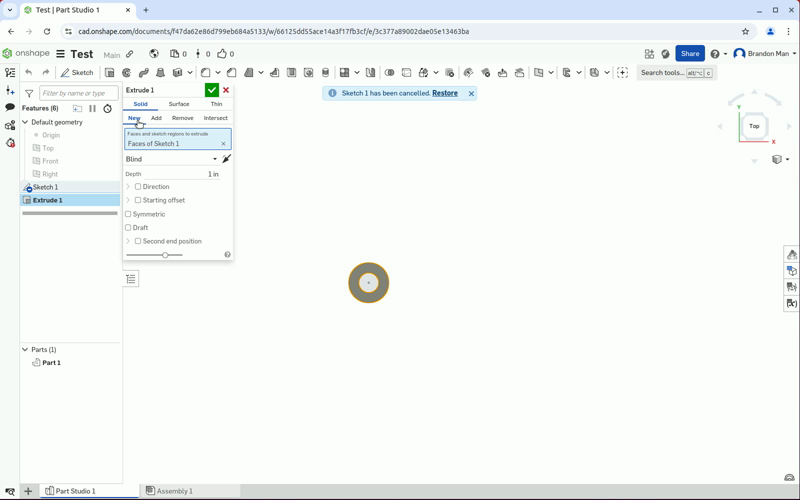
click(137, 120)
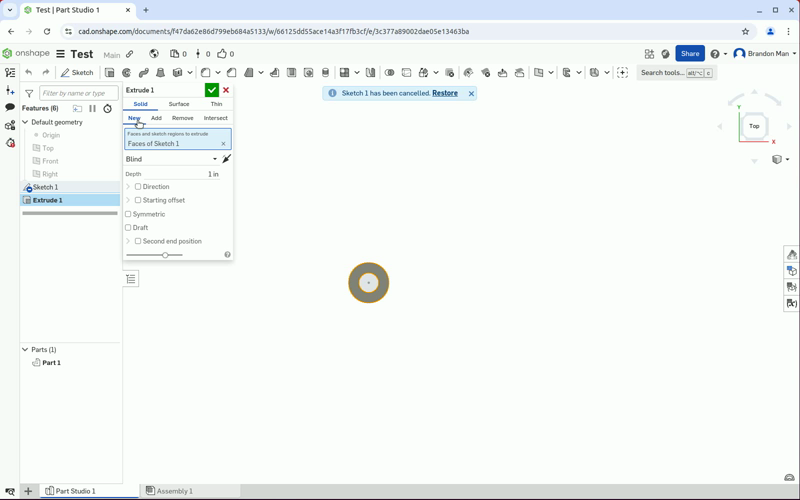
key(tab, 4)
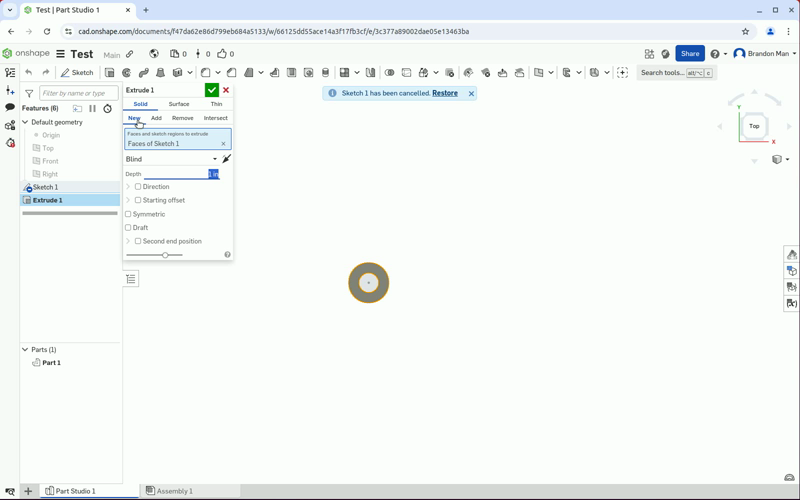
text(4.092)
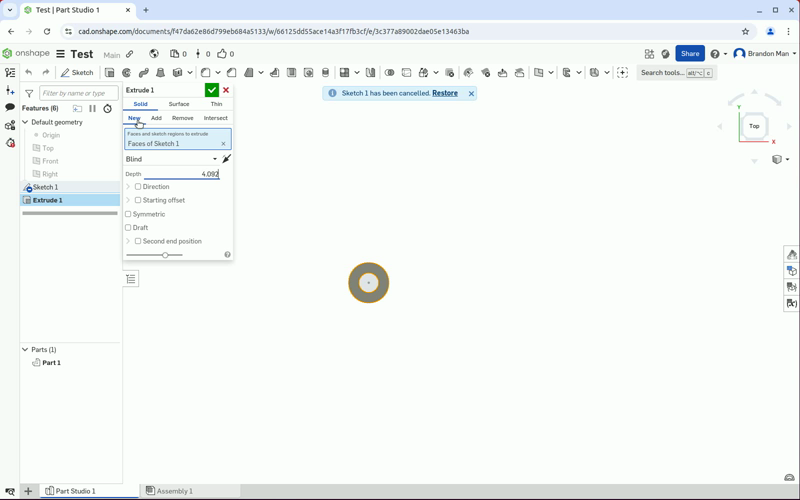
key(enter)
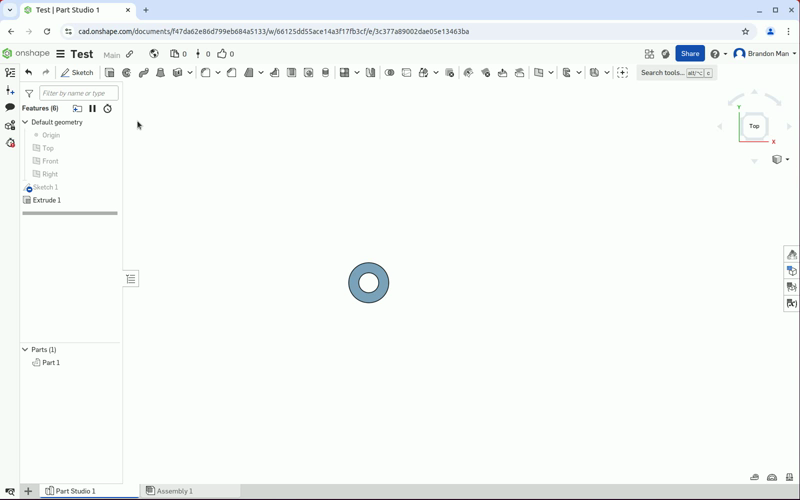
key(shift+h)
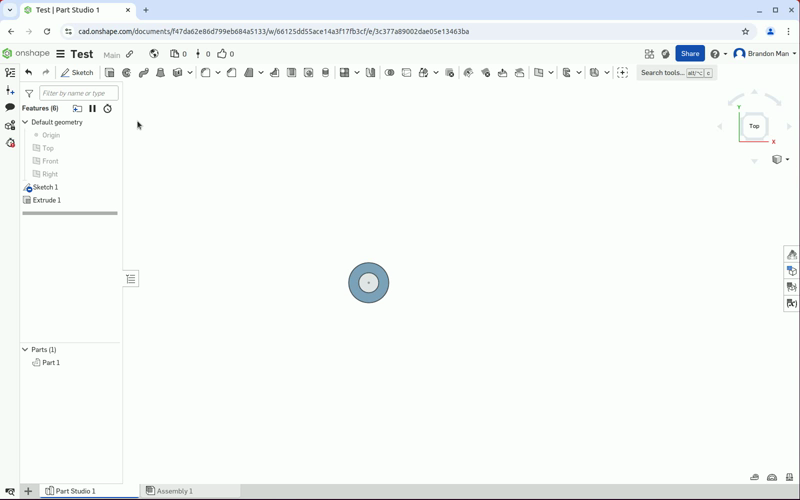
key(shift+h)
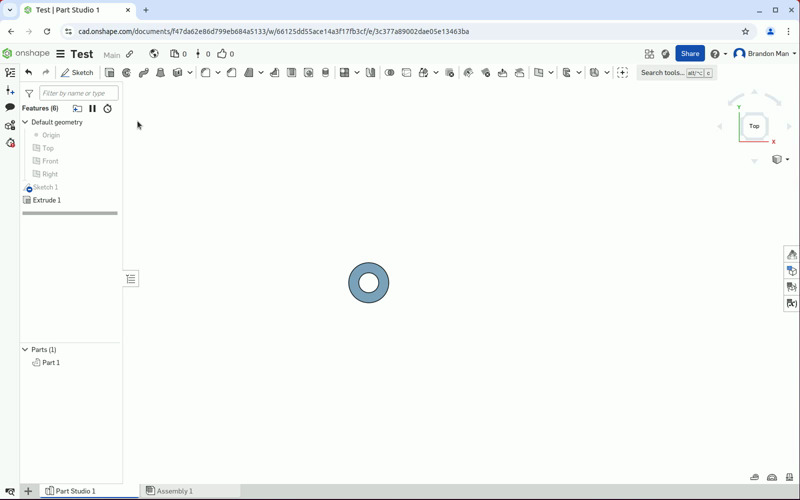
mouse_move(73, 189)
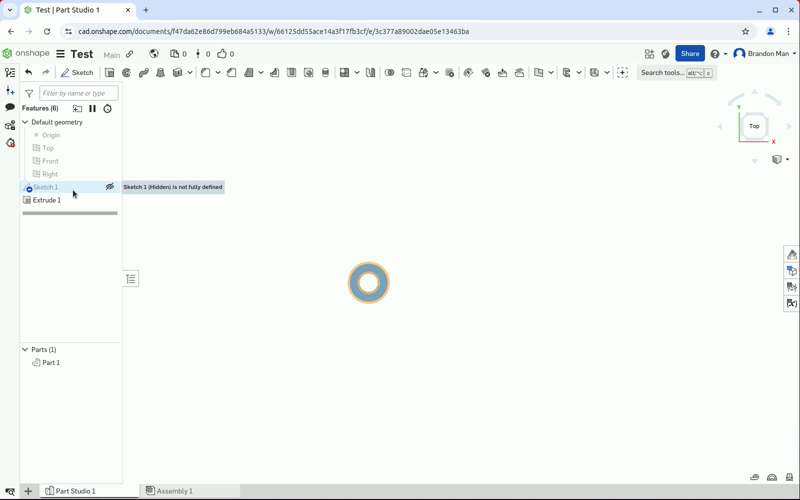
click(73, 189)
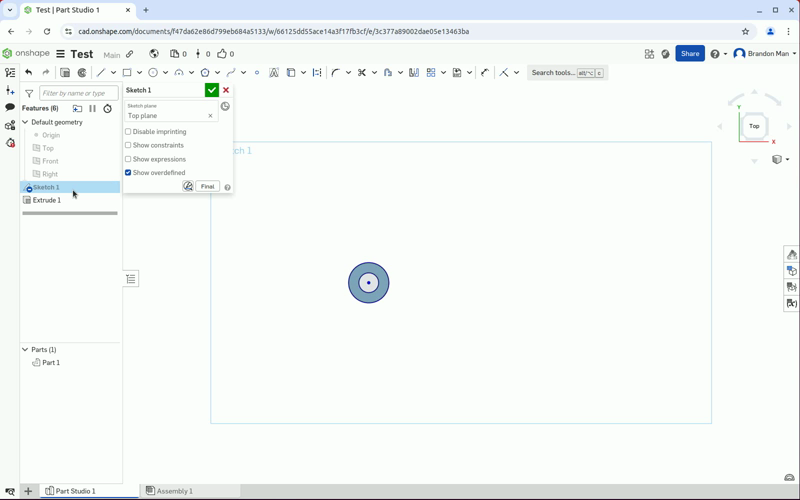
mouse_move(229, 92)
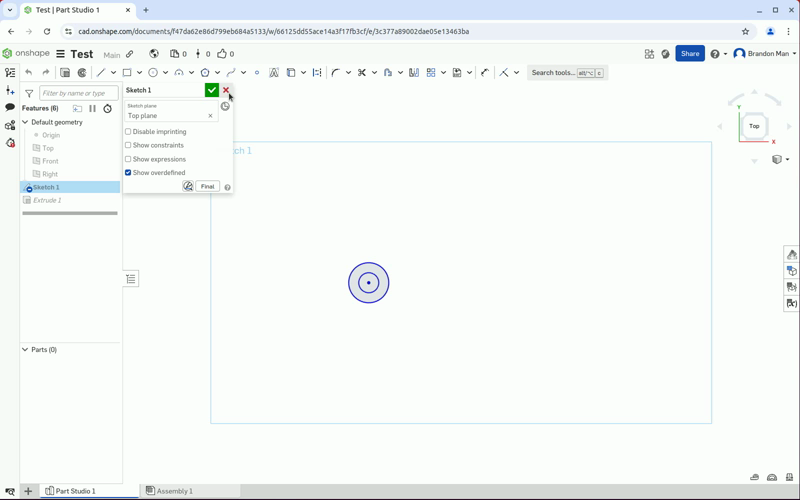
click(229, 92)
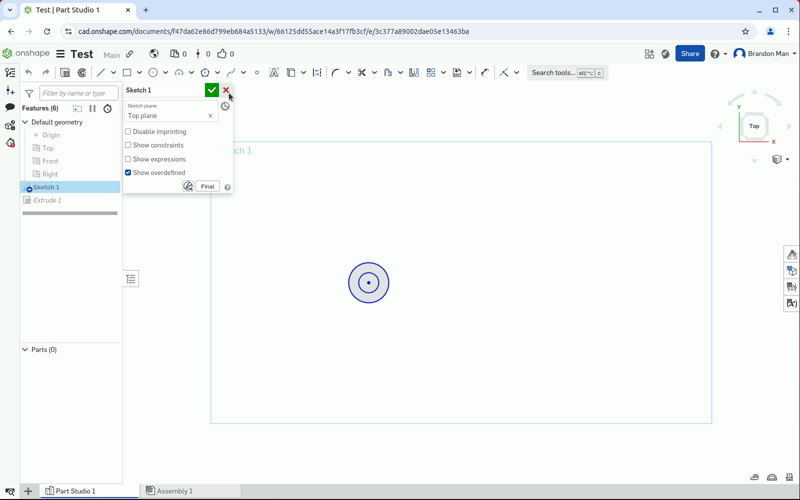
key(shift+s)
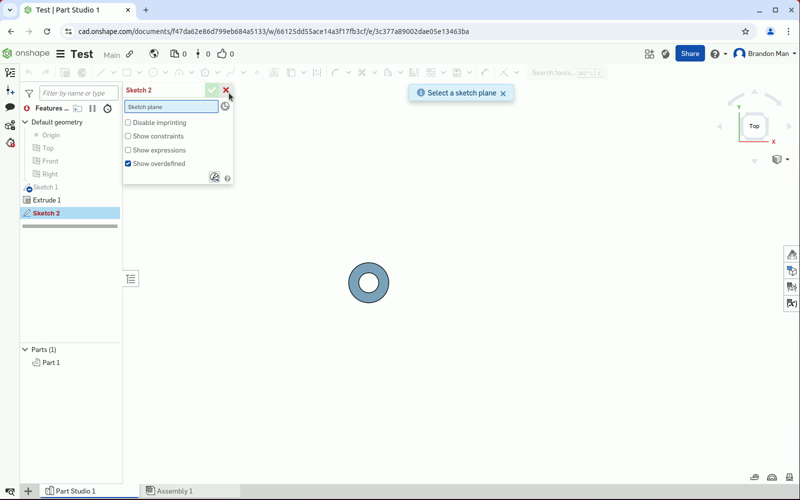
mouse_move(73, 150)
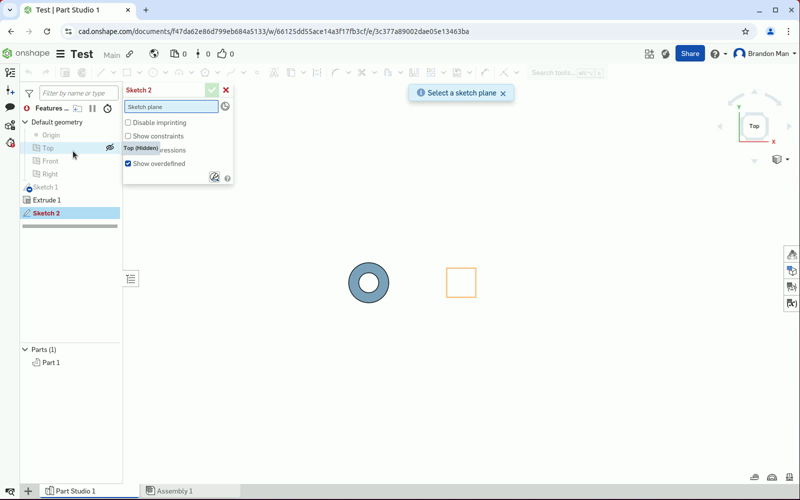
click(73, 150)
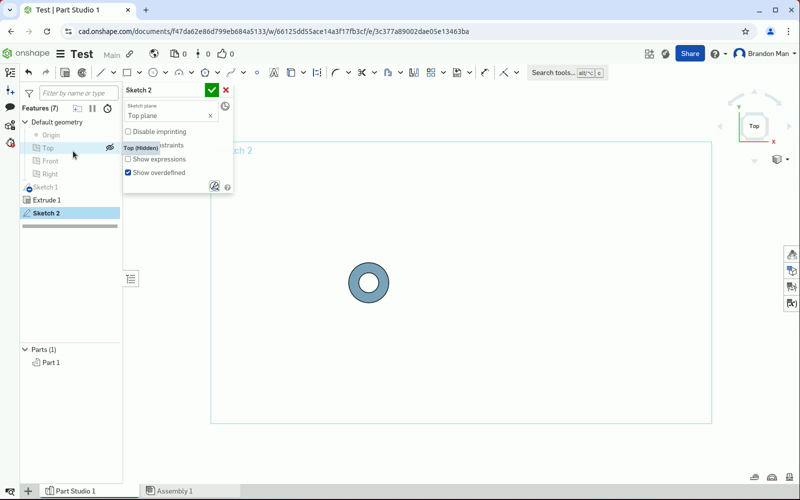
mouse_move(73, 352)
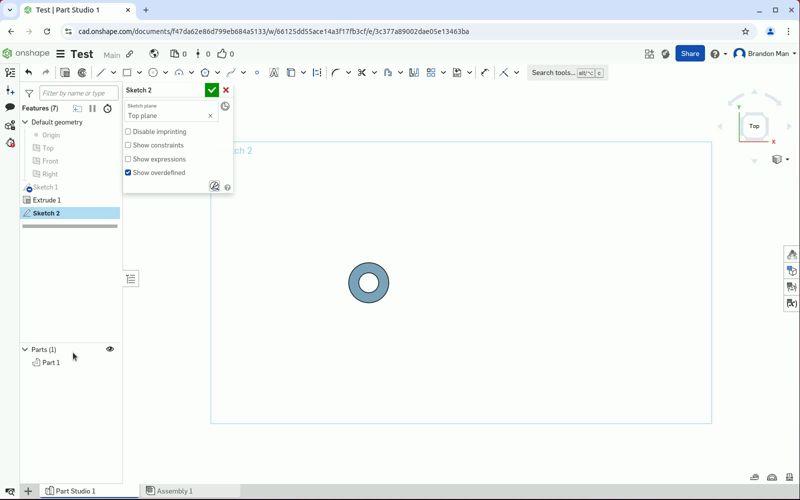
key(y)
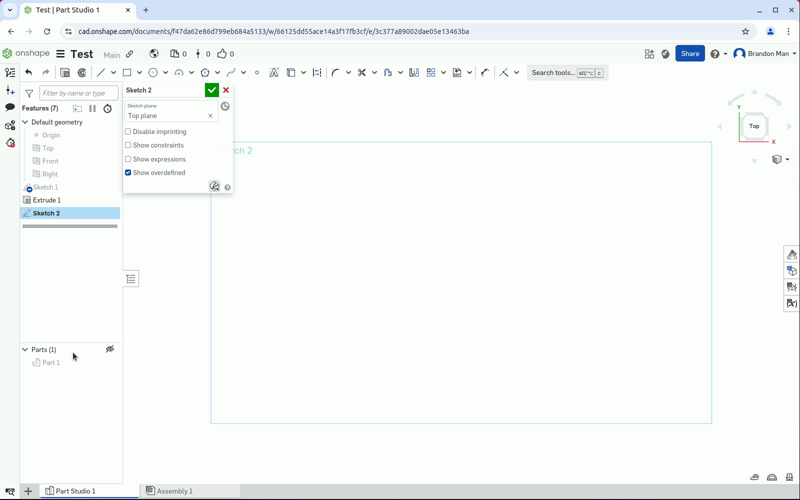
key(c)
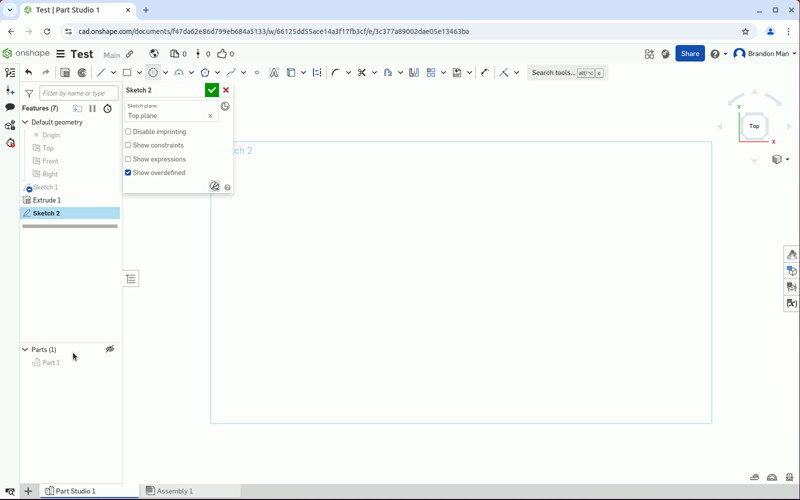
key_down(shift)
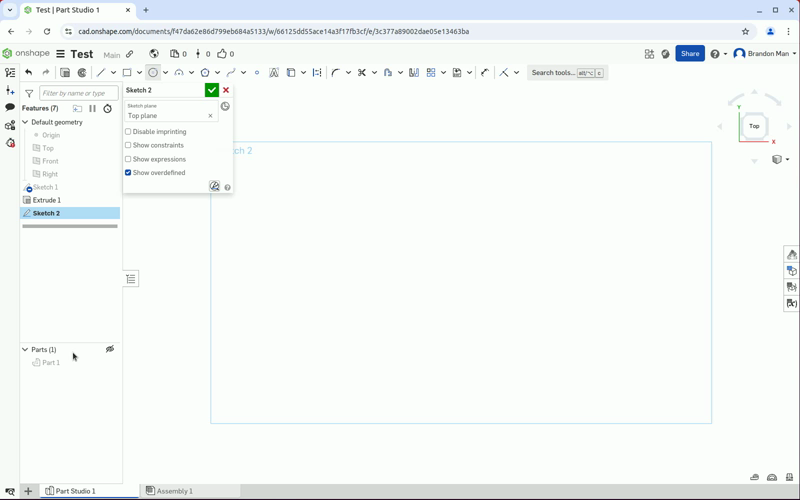
mouse_move(553, 282)
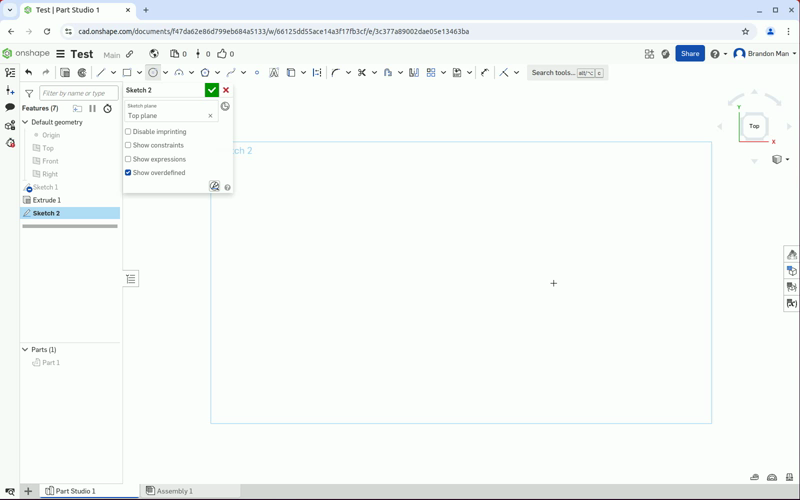
click(553, 282)
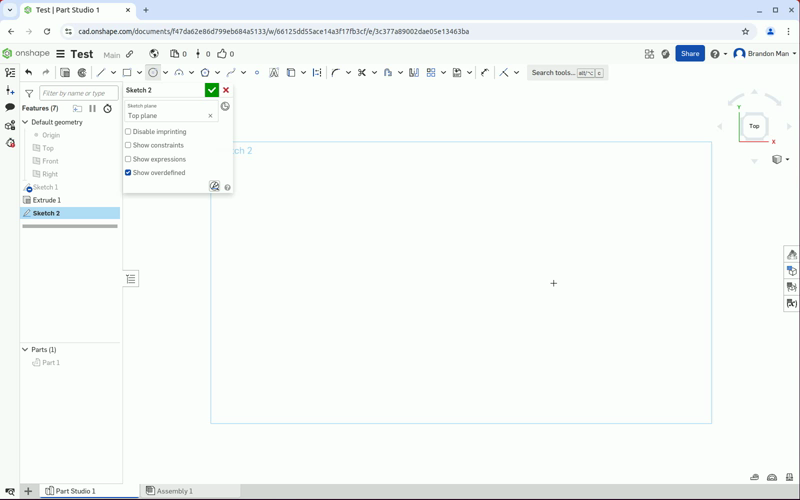
key_up(shift)
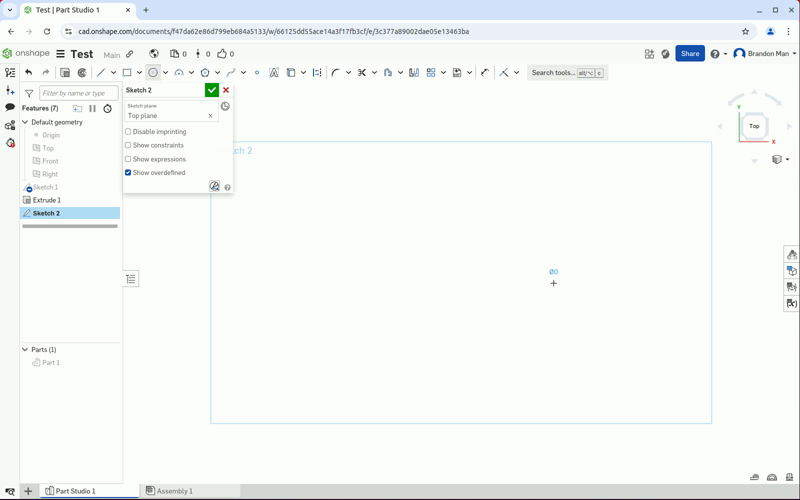
mouse_move(573, 282)
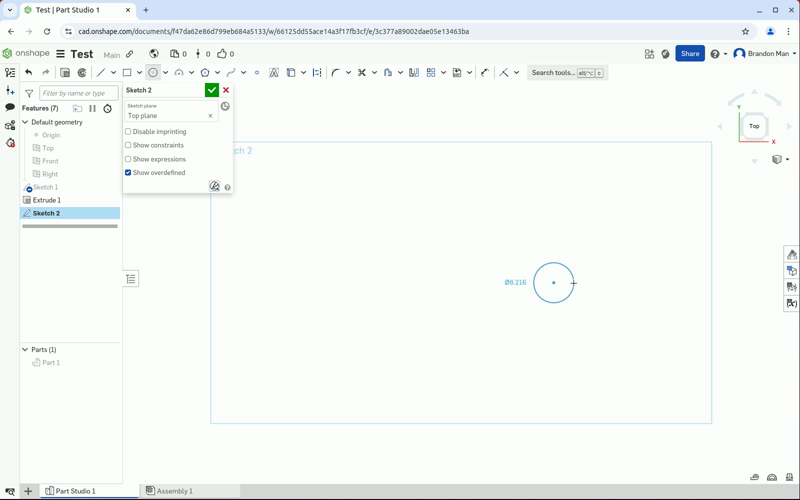
click(573, 282)
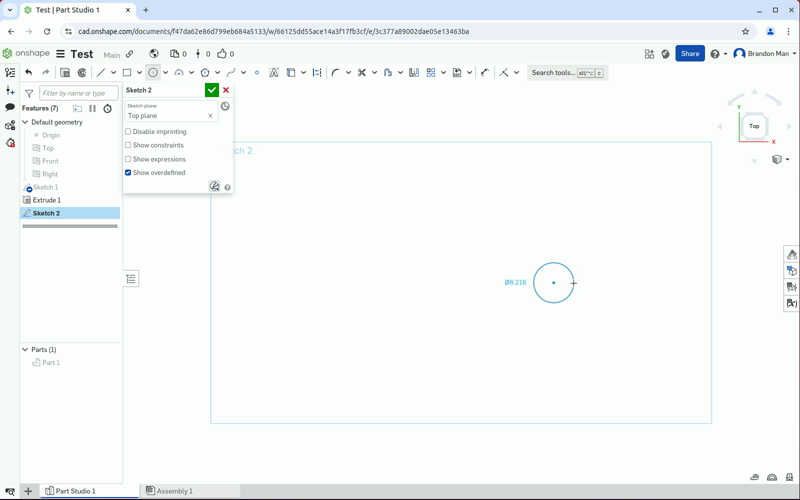
key(esc)
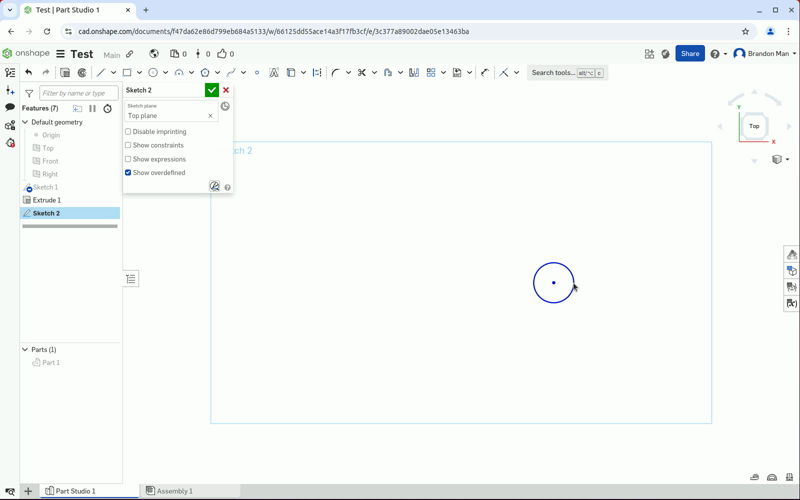
key(c)
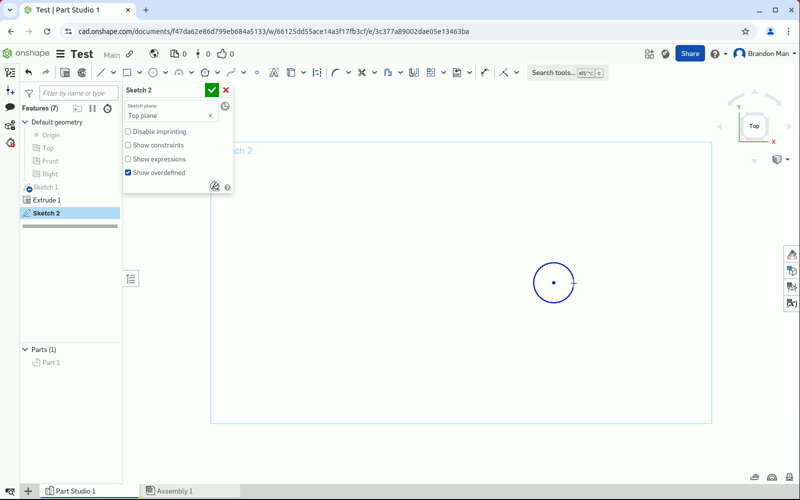
key_down(shift)
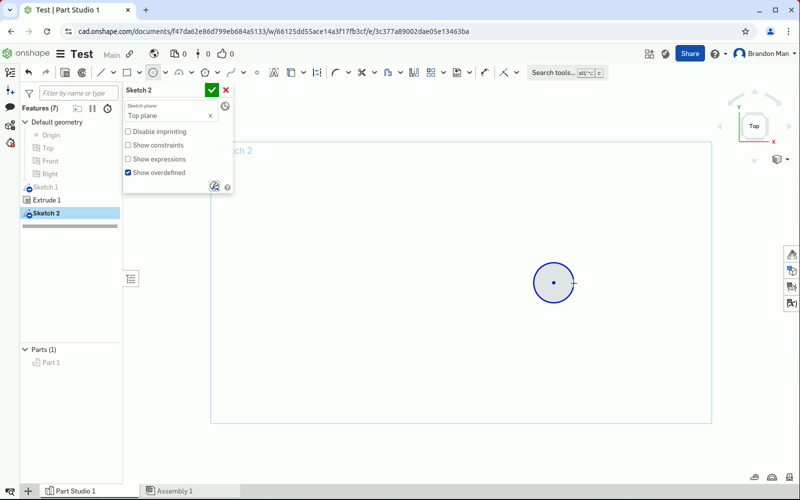
mouse_move(553, 282)
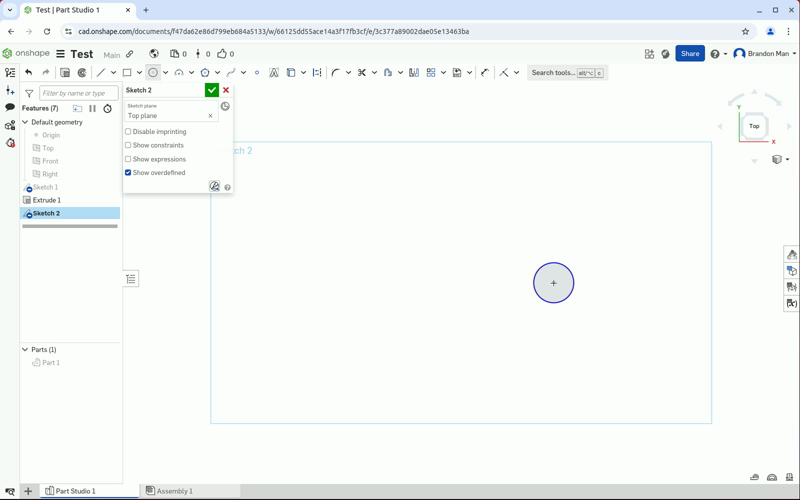
click(553, 282)
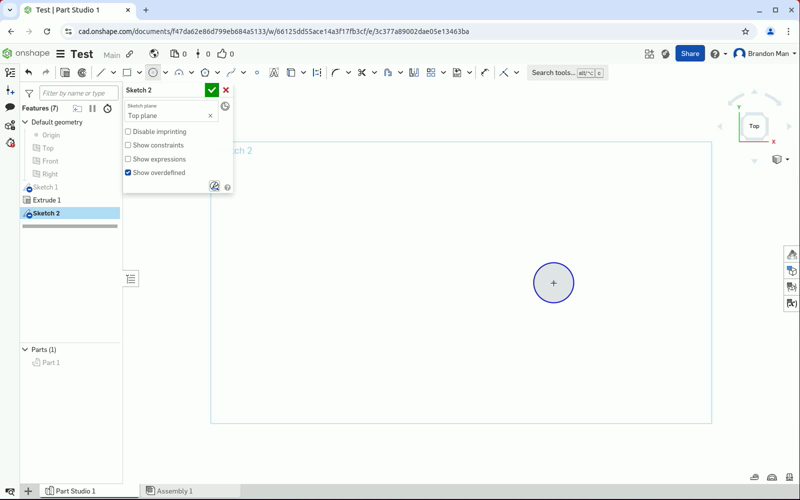
key_up(shift)
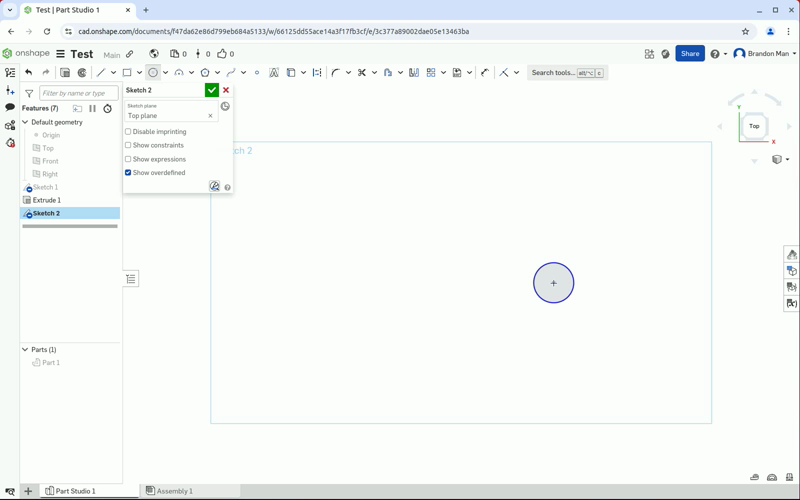
mouse_move(564, 282)
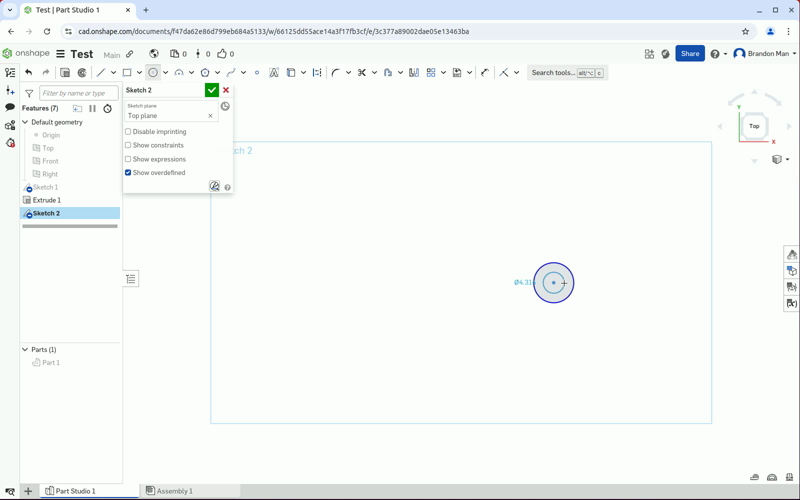
click(564, 282)
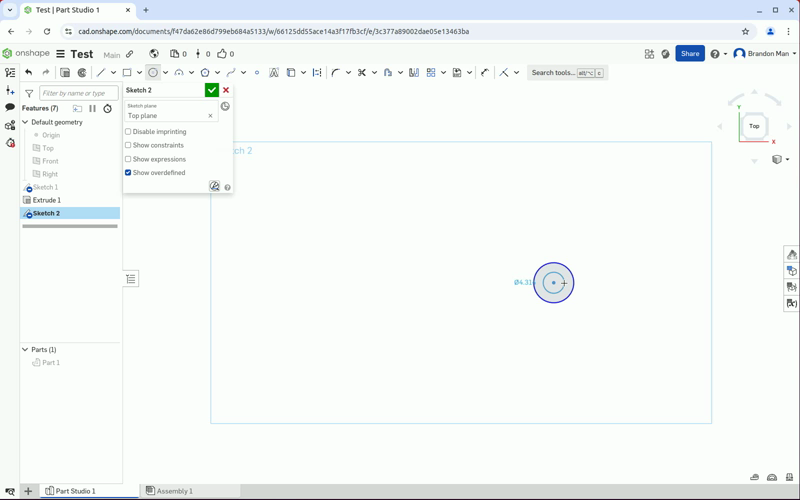
key(esc)
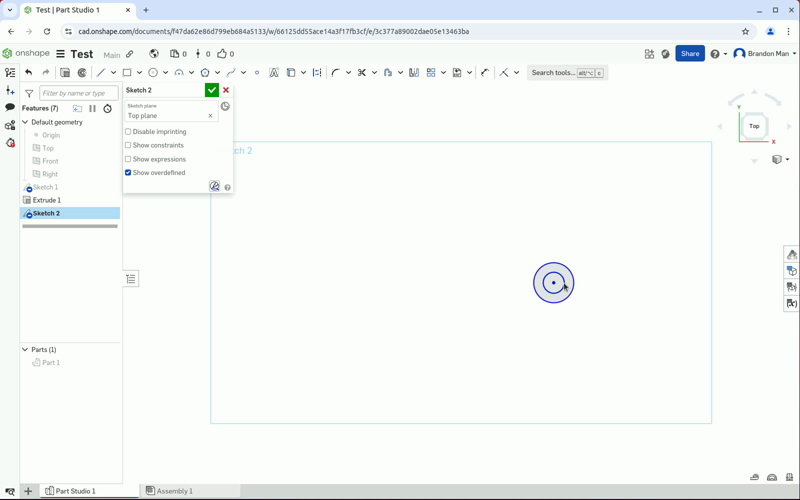
mouse_move(565, 269)
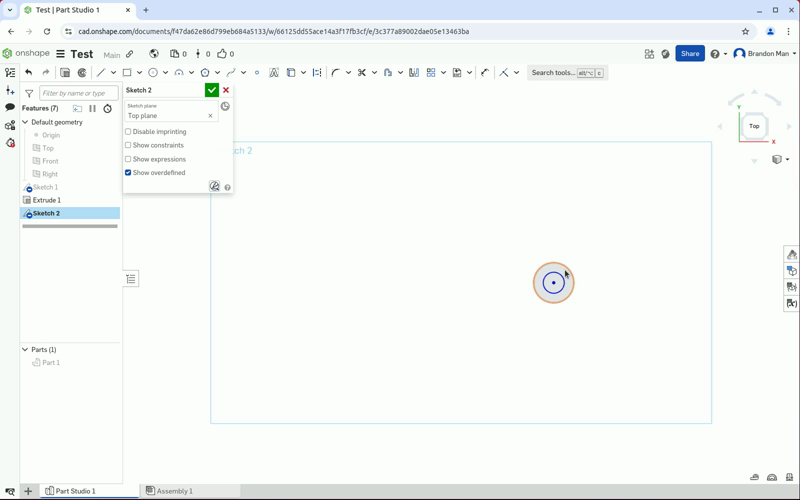
scroll(6)
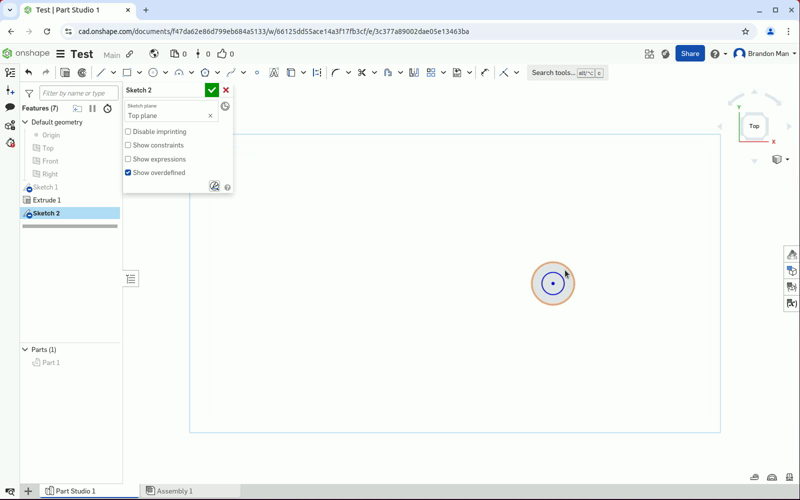
scroll(6)
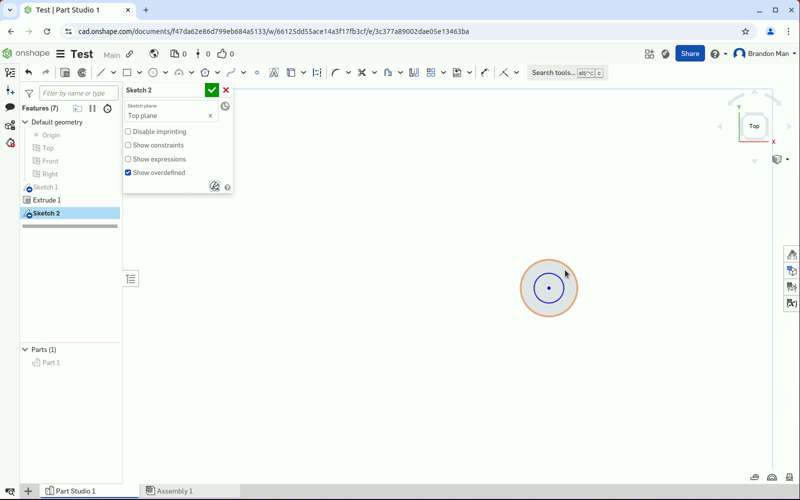
scroll(6)
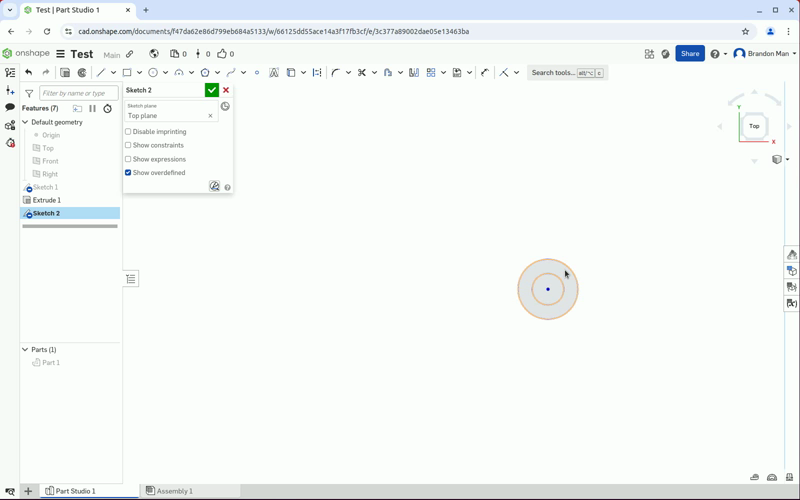
scroll(6)
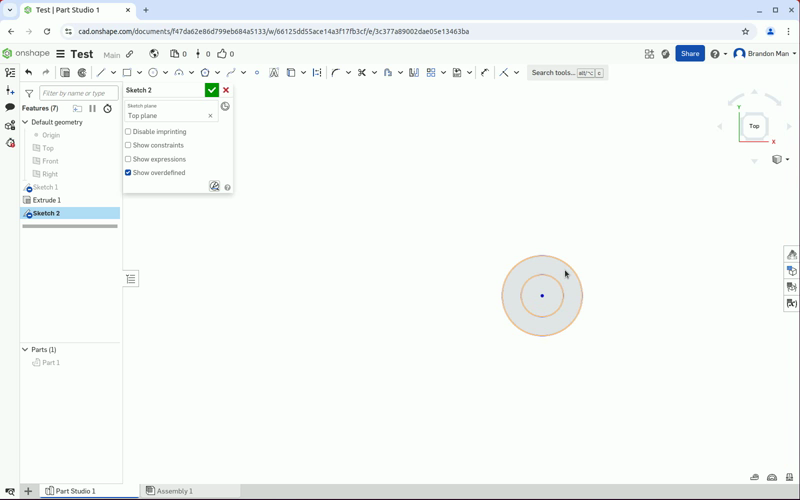
scroll(6)
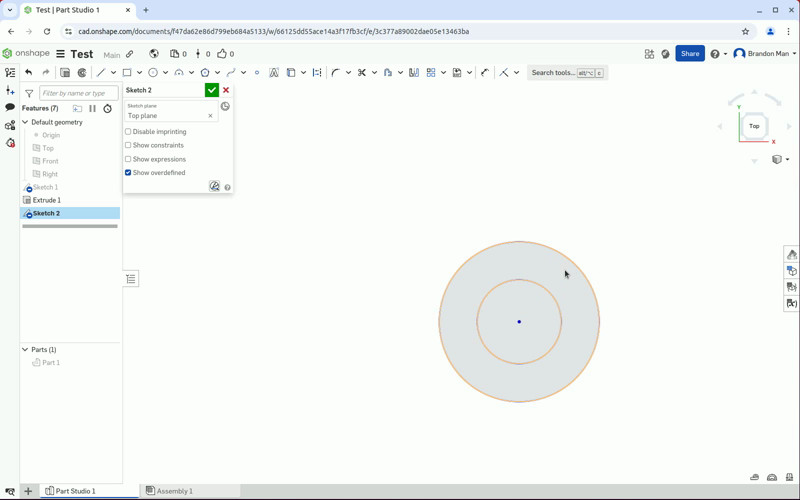
scroll(6)
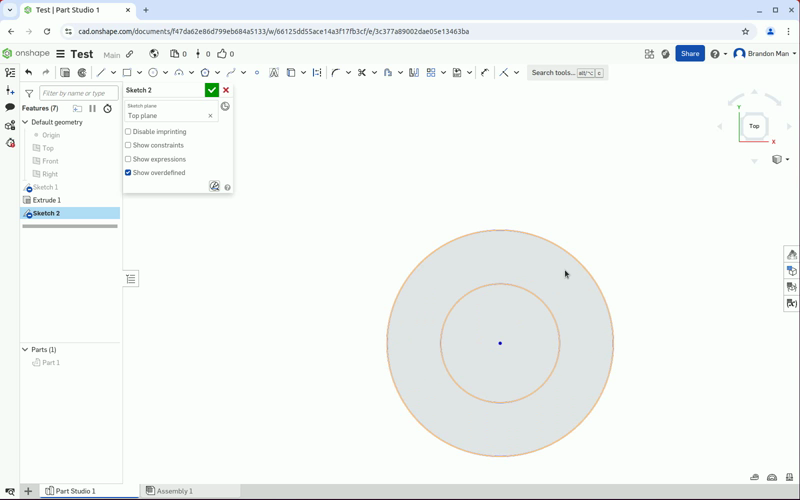
scroll(6)
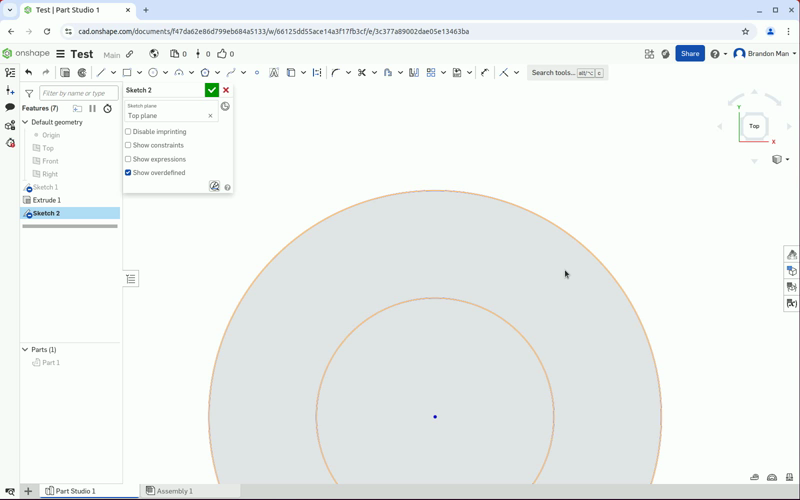
click(565, 269)
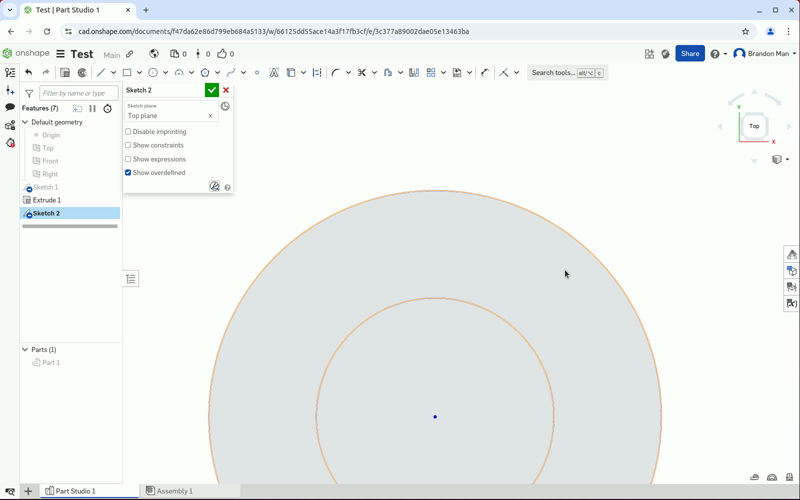
scroll(-6)
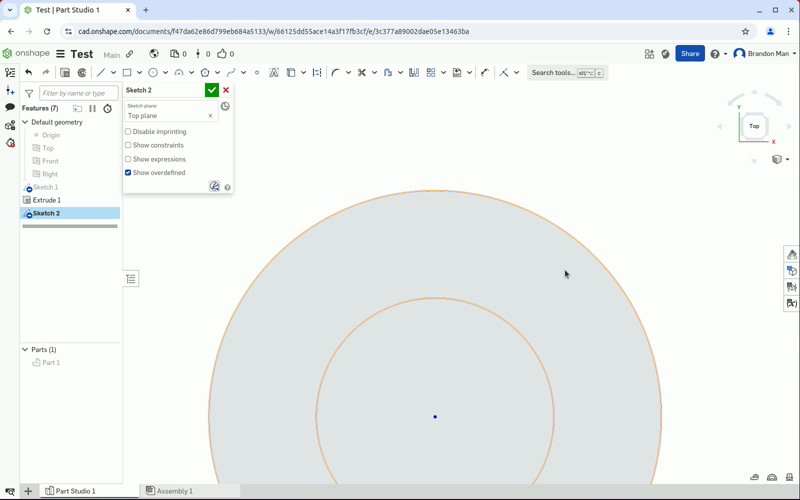
scroll(-6)
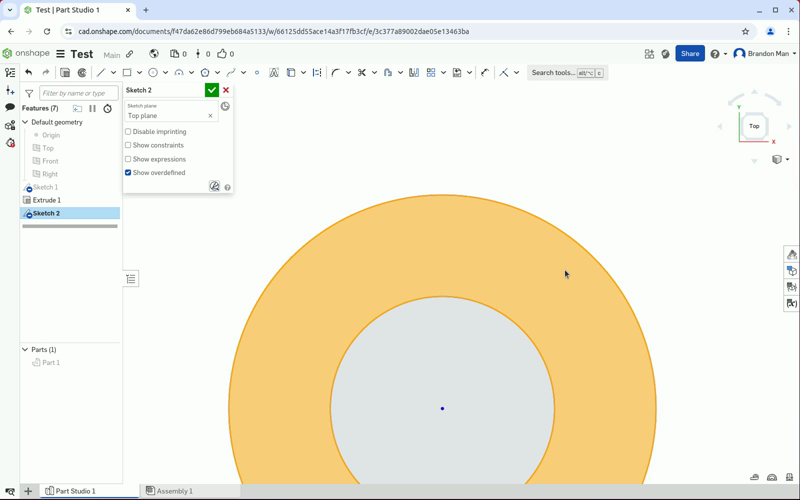
scroll(-6)
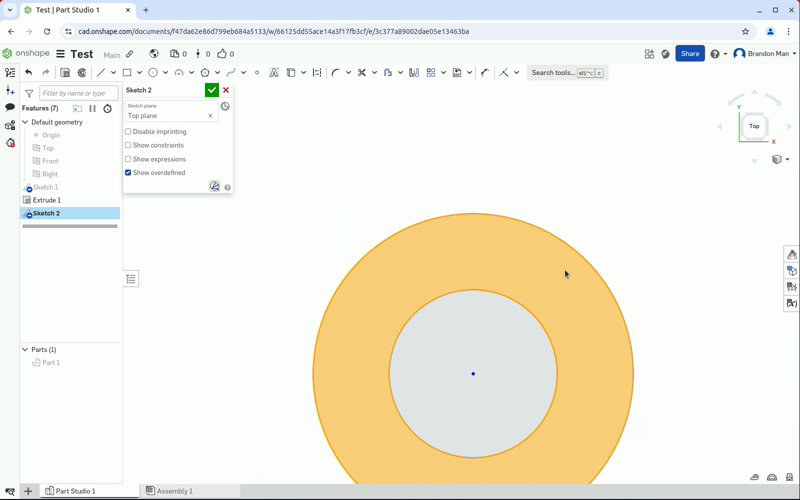
scroll(-6)
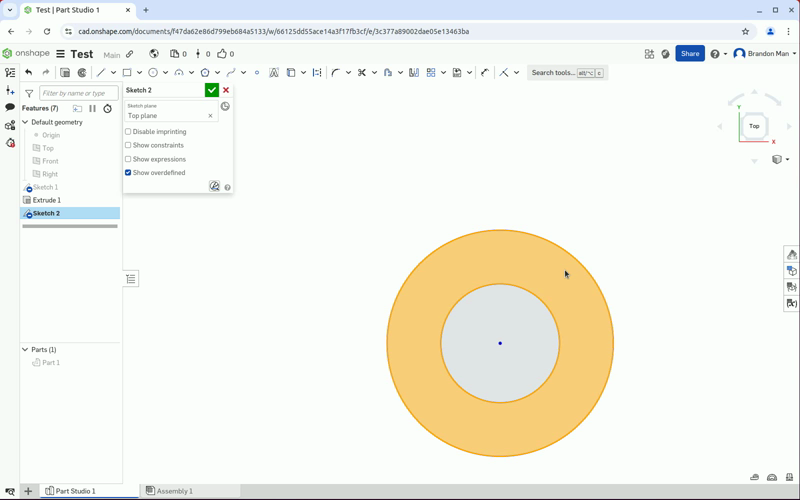
scroll(-6)
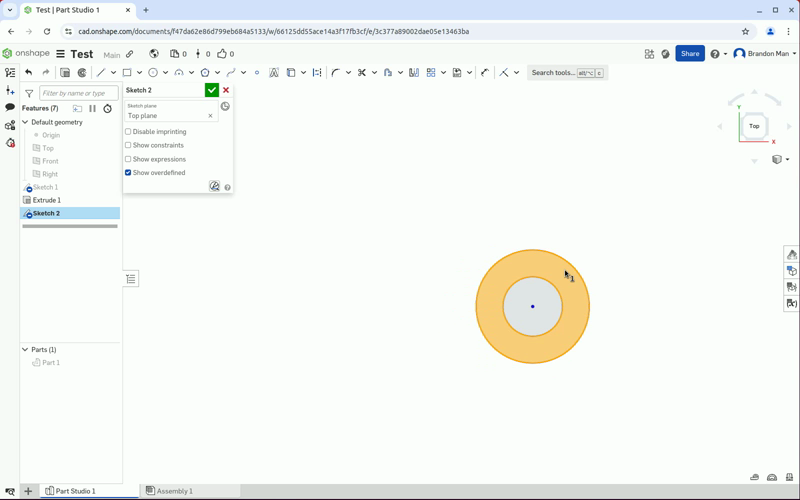
scroll(-6)
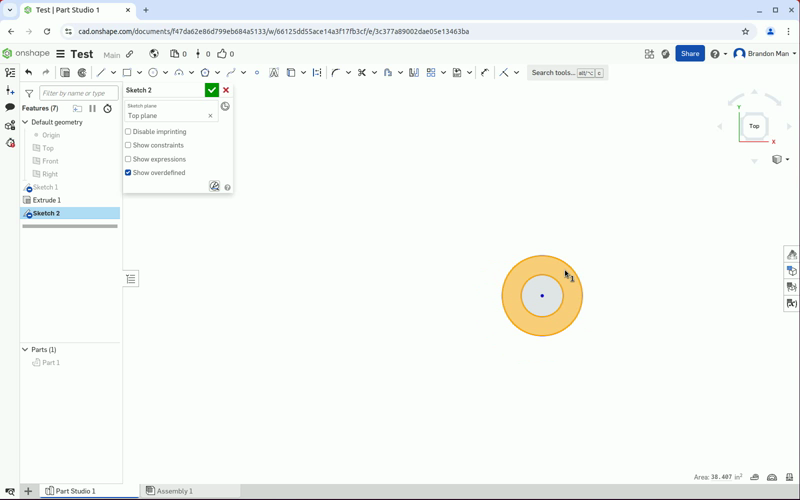
scroll(-6)
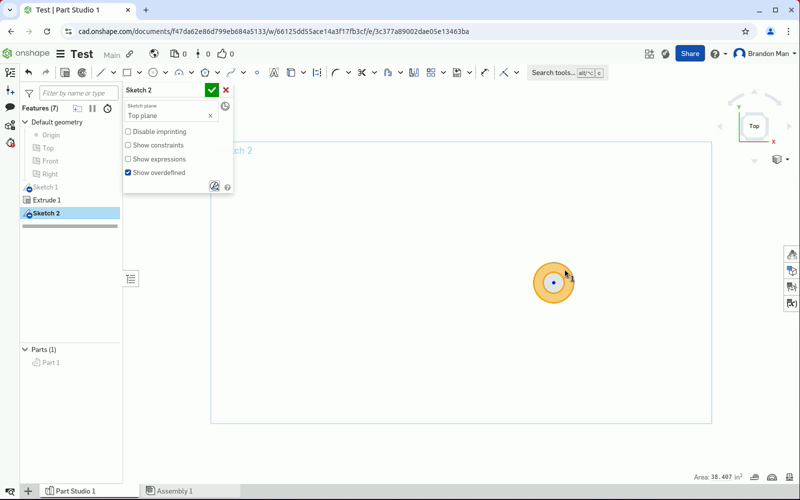
mouse_move(73, 352)
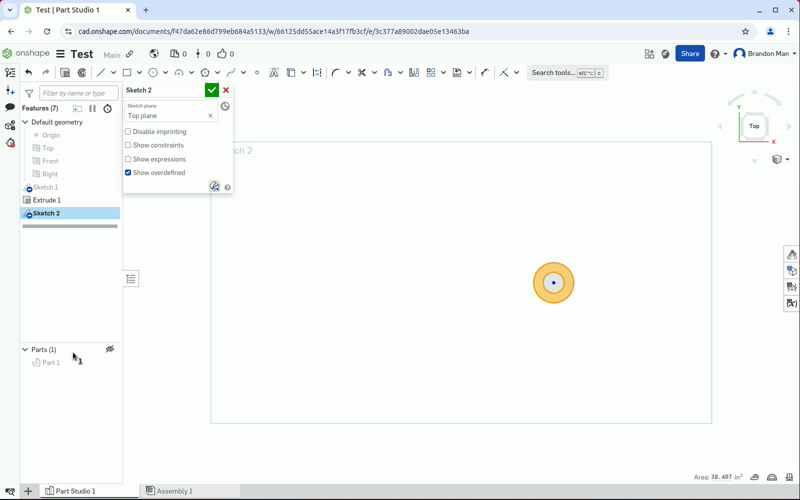
key(shift+y)
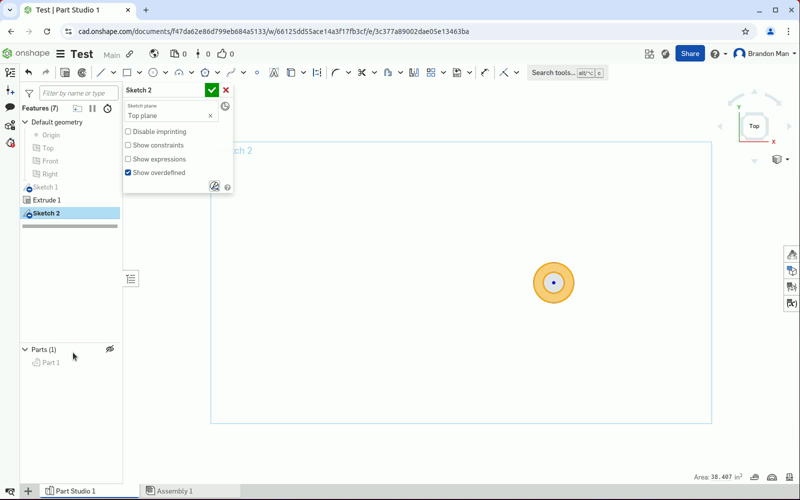
key(shift+e)
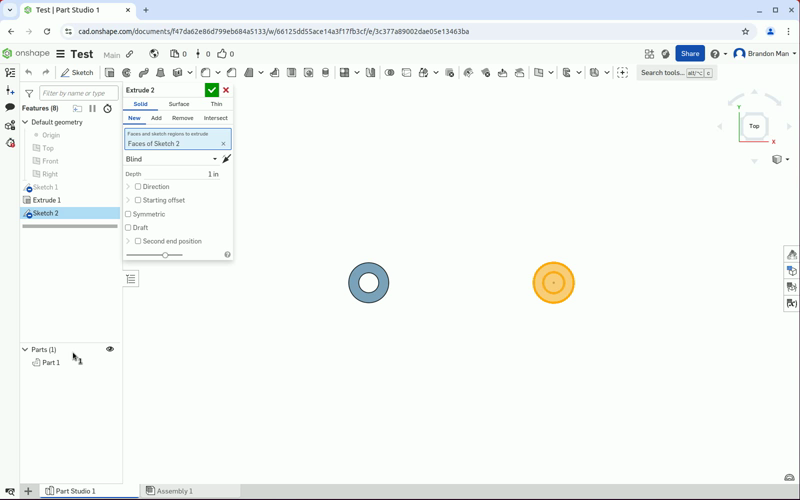
mouse_move(143, 106)
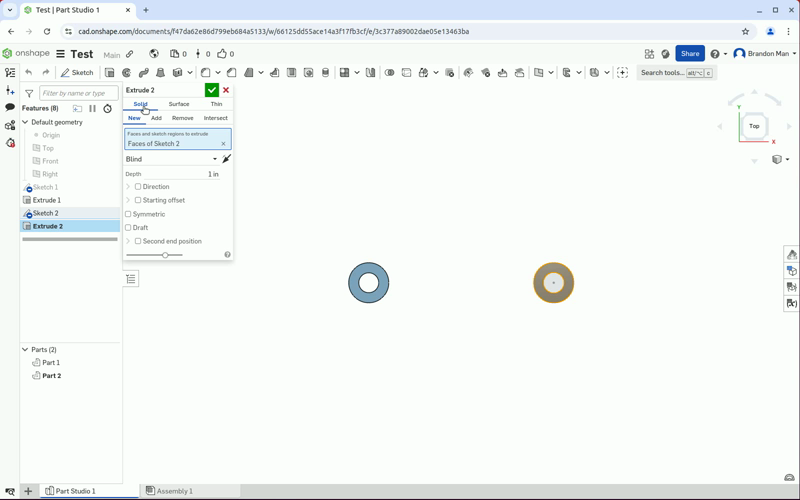
click(143, 106)
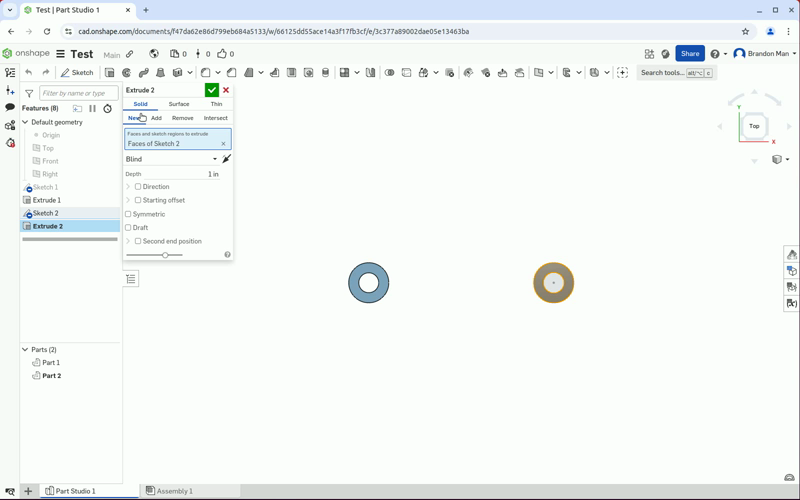
mouse_move(137, 120)
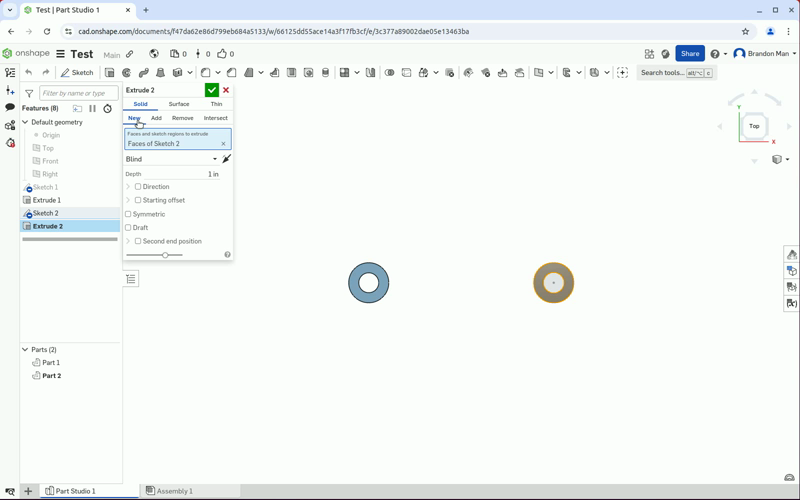
click(137, 120)
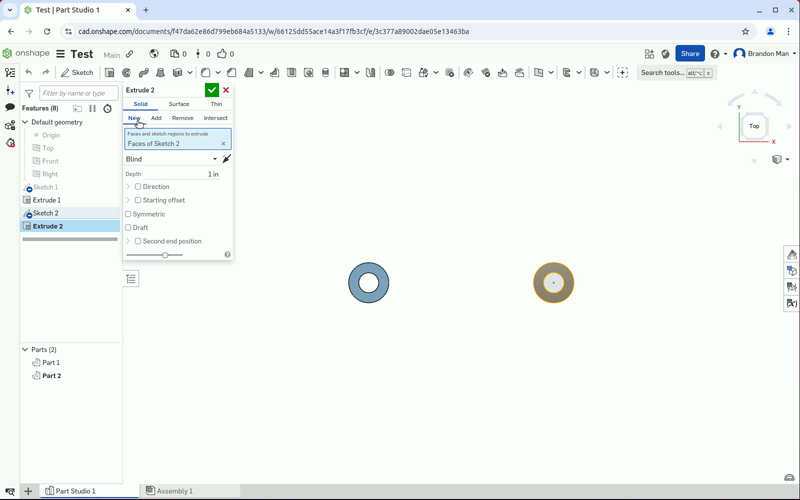
key(tab, 4)
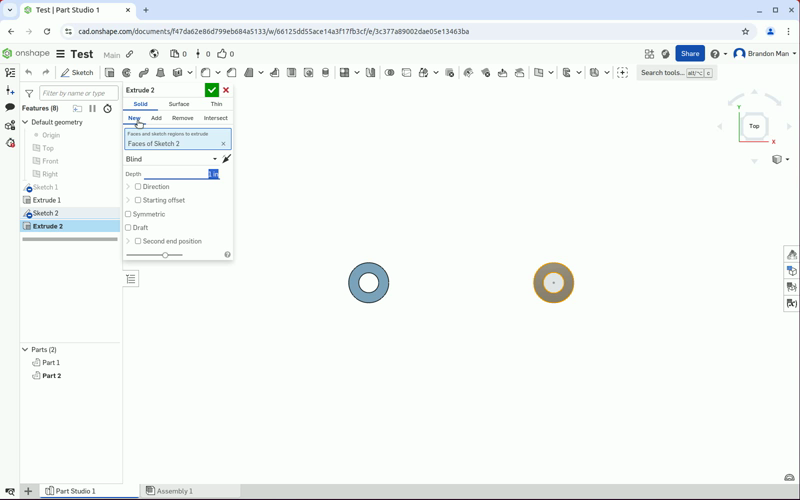
text(4.092)
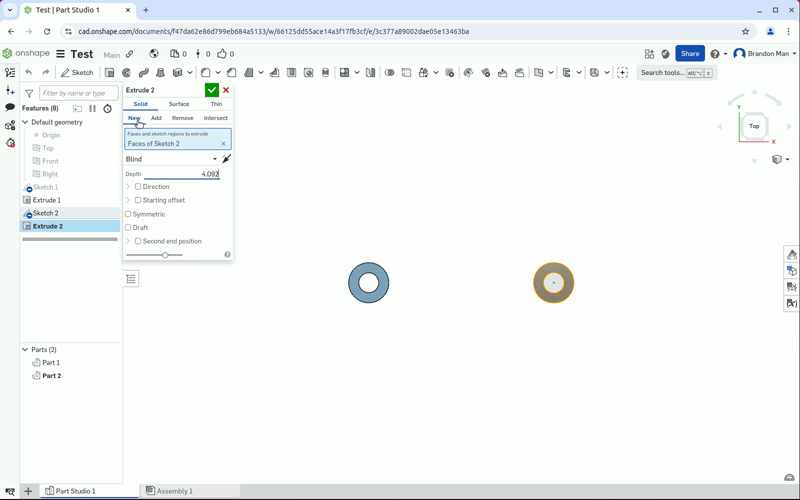
key(enter)
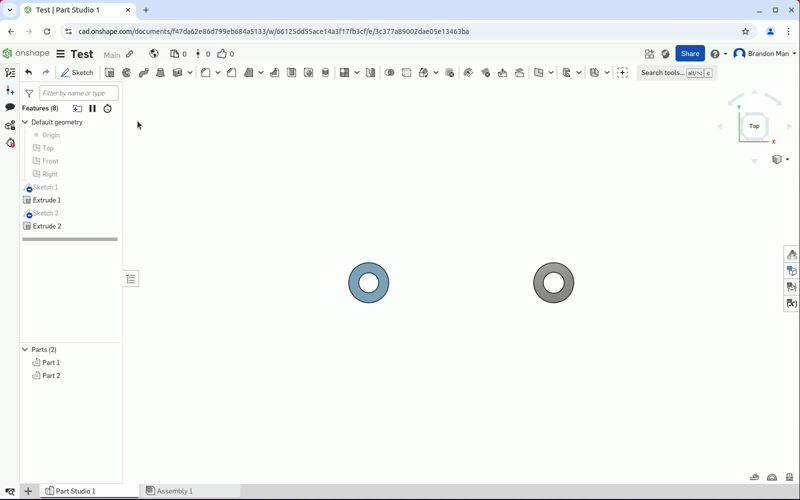
key(shift+h)
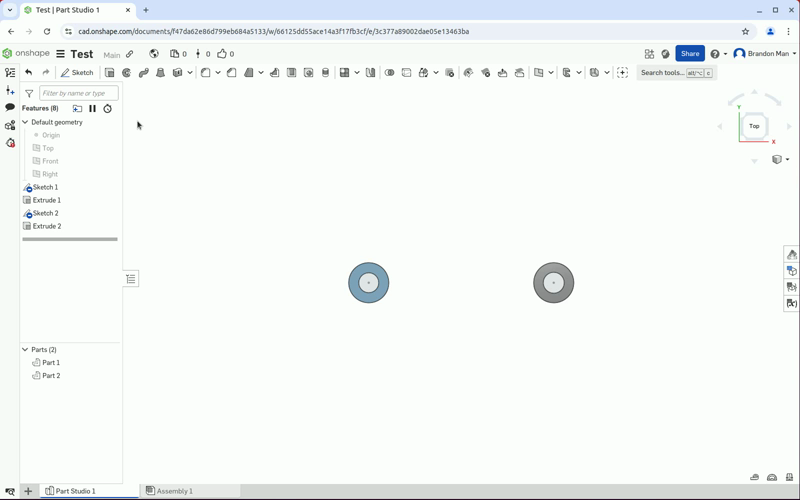
key(shift+h)
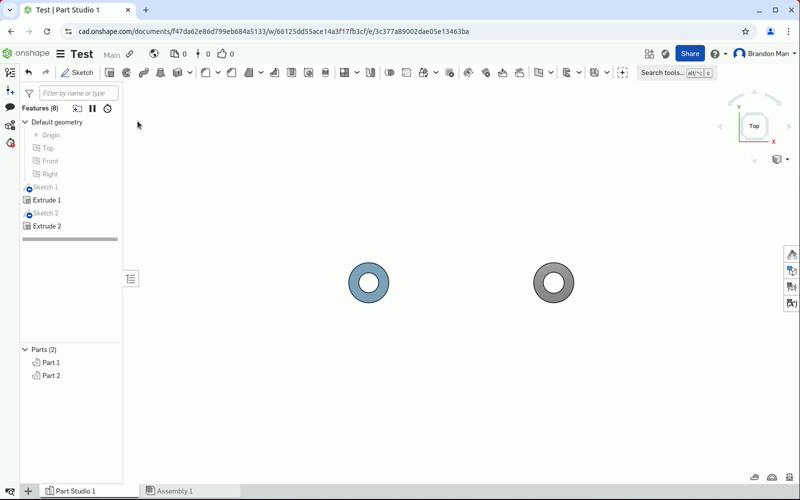
mouse_move(73, 189)
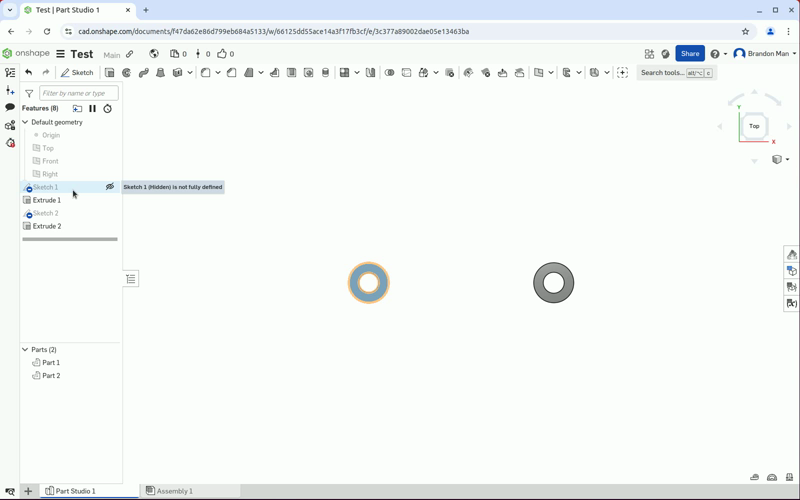
click(73, 189)
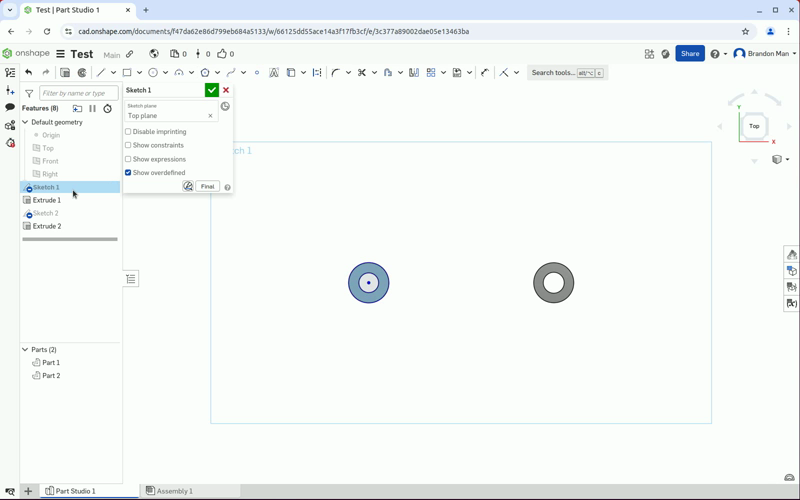
mouse_move(229, 92)
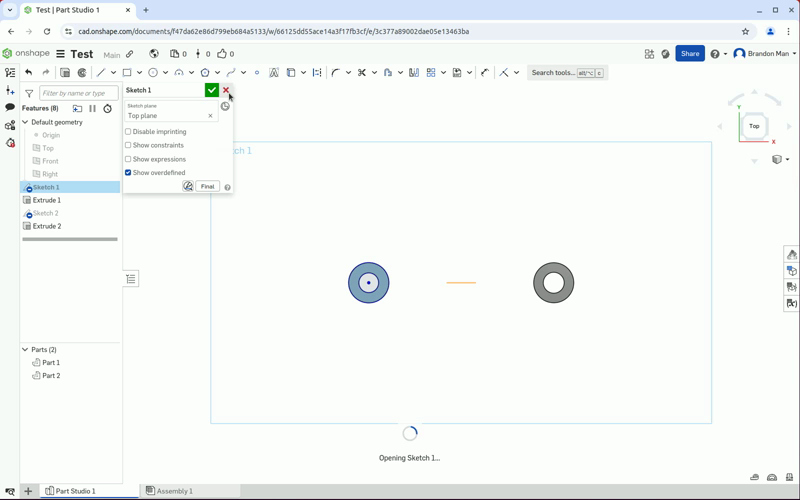
click(229, 92)
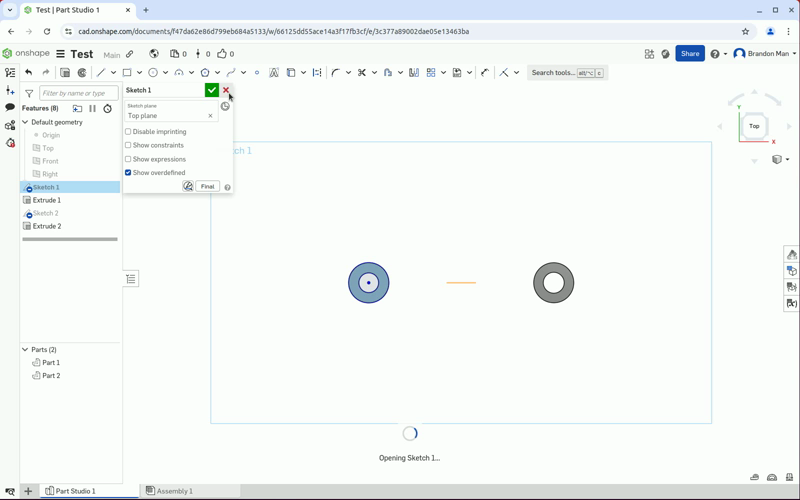
key(shift+s)
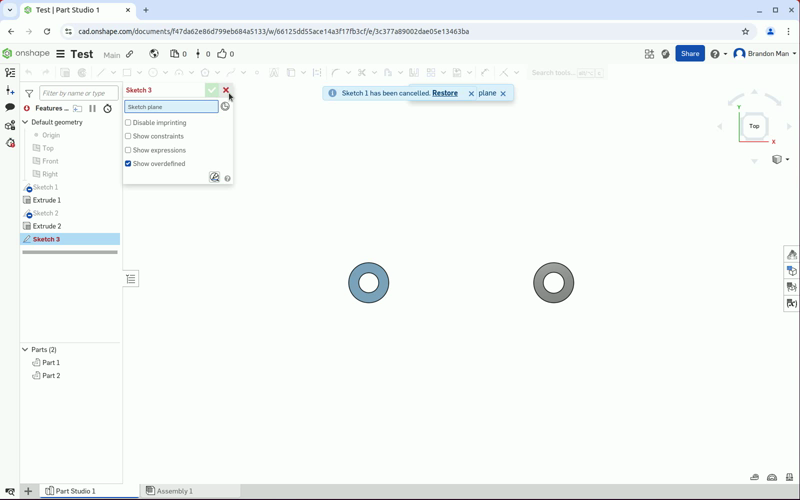
mouse_move(73, 150)
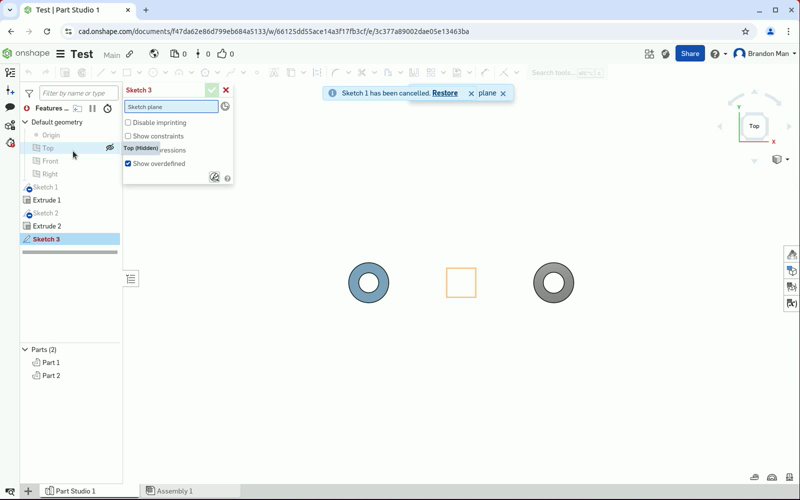
click(73, 150)
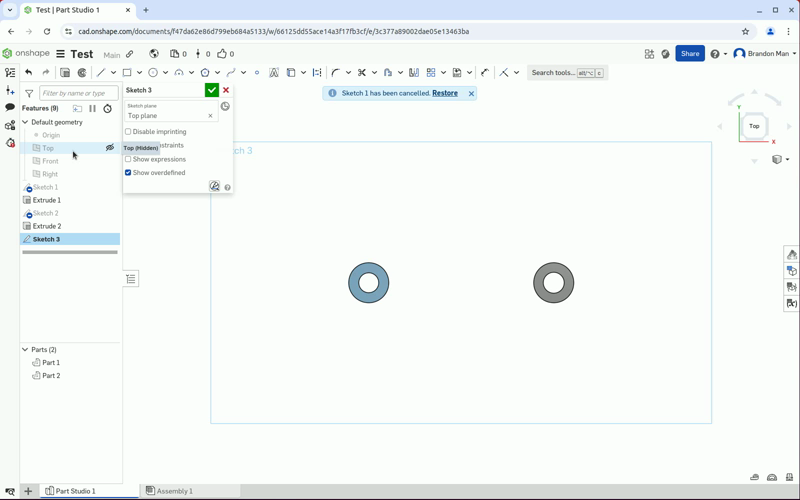
mouse_move(73, 352)
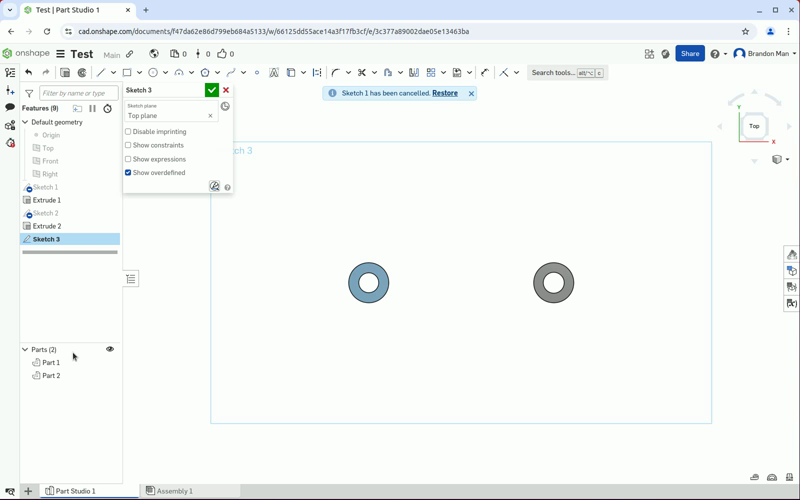
key(y)
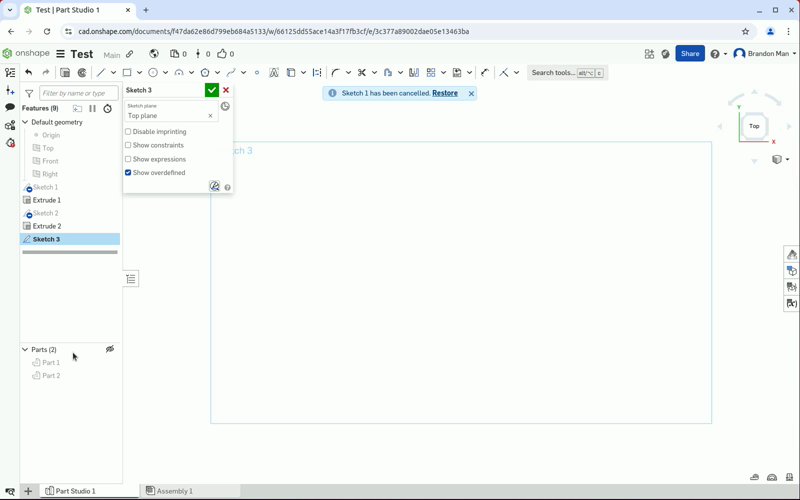
key(l)
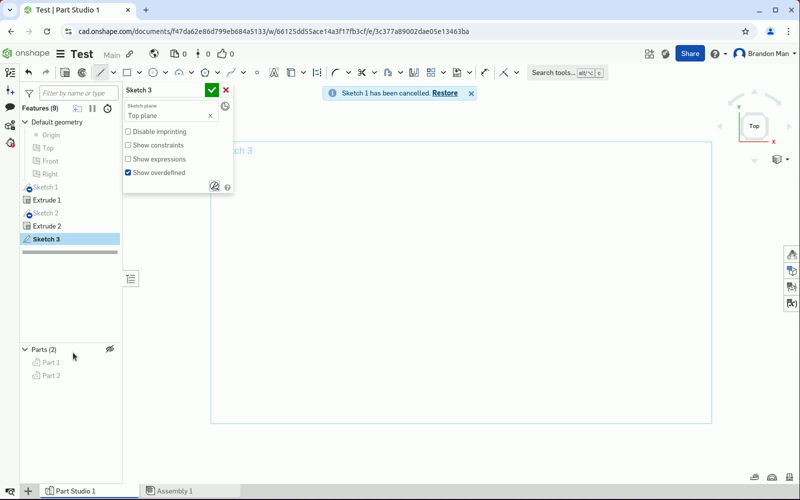
key_down(shift)
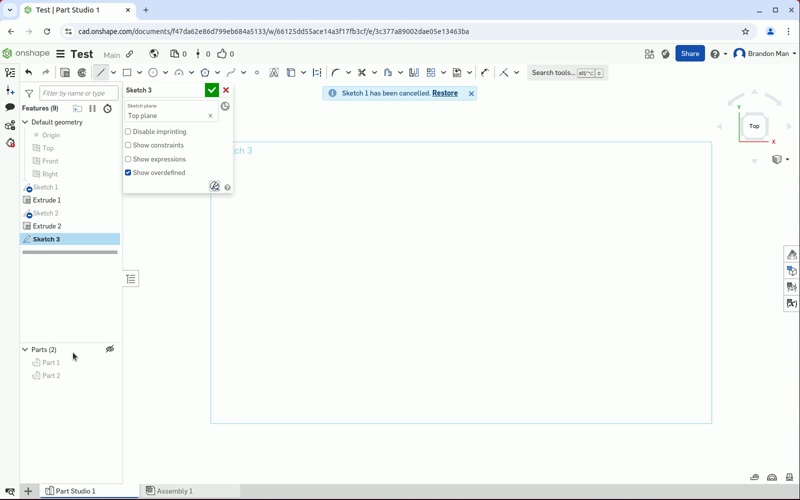
mouse_move(368, 303)
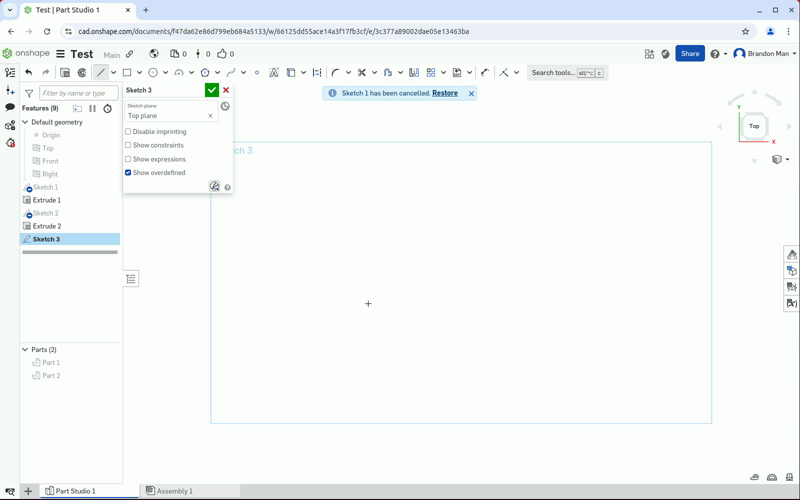
click(368, 303)
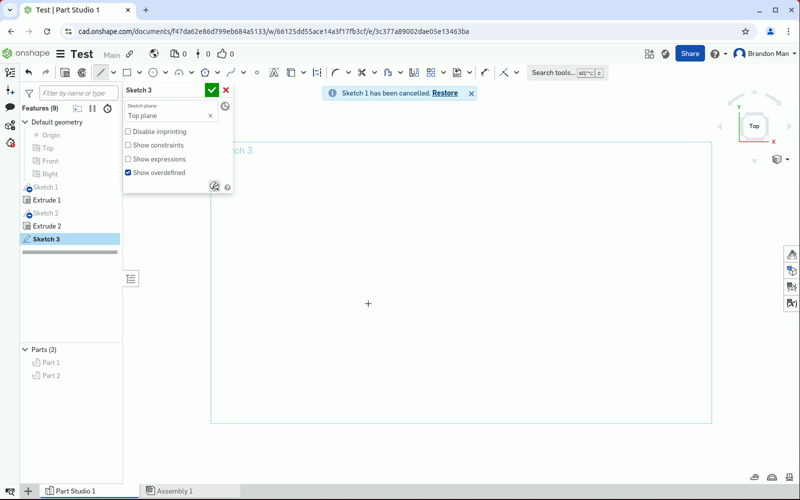
key_up(shift)
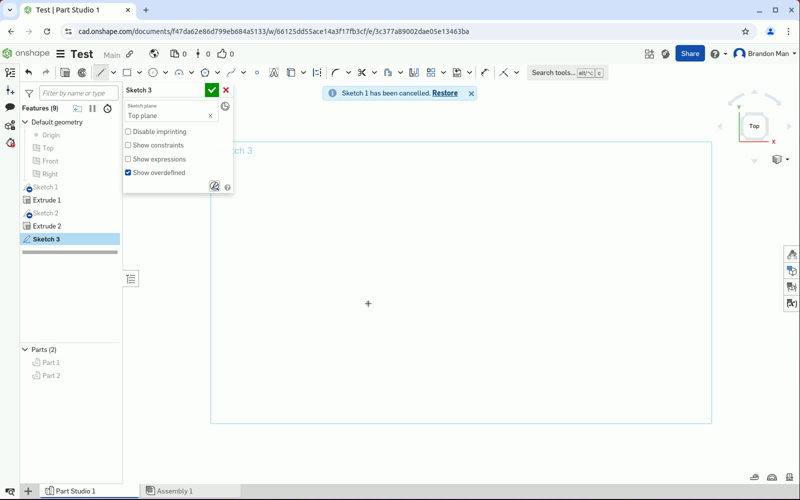
key_down(shift)
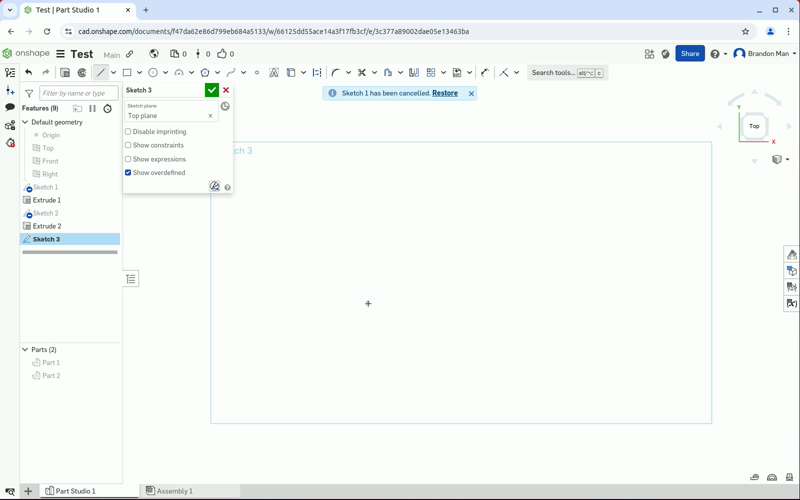
mouse_move(552, 303)
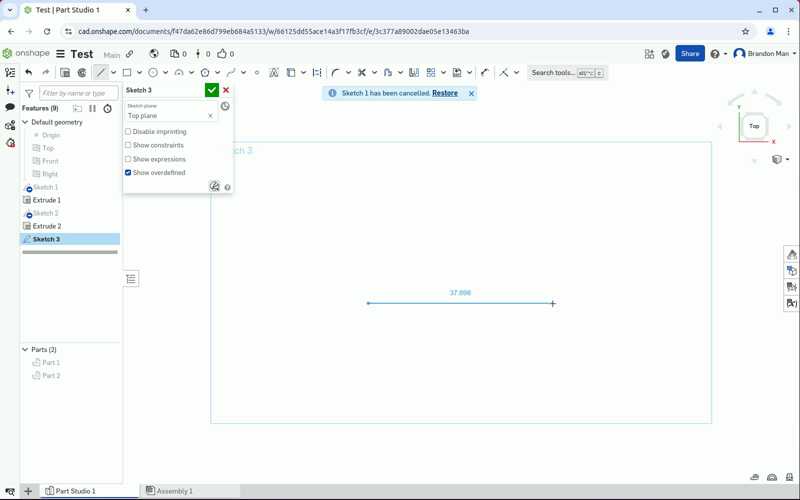
click(552, 303)
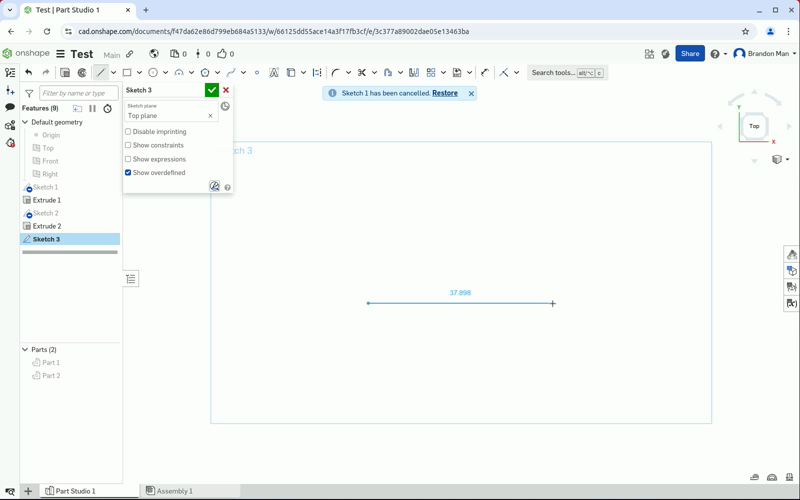
key_up(shift)
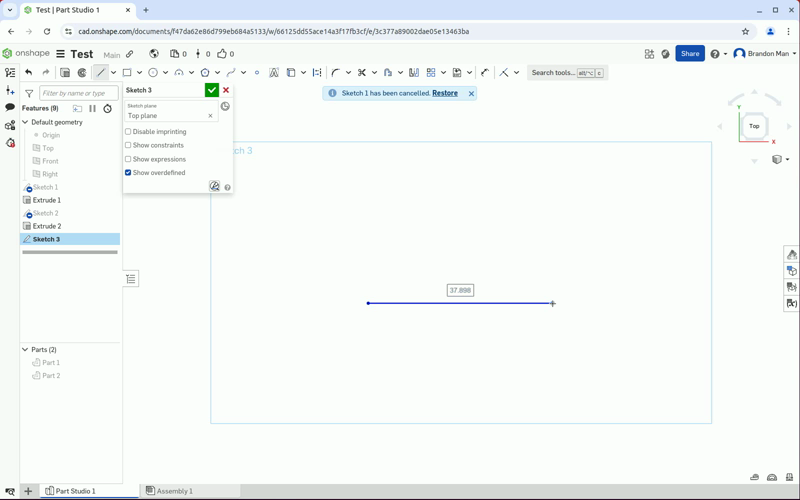
key(esc)
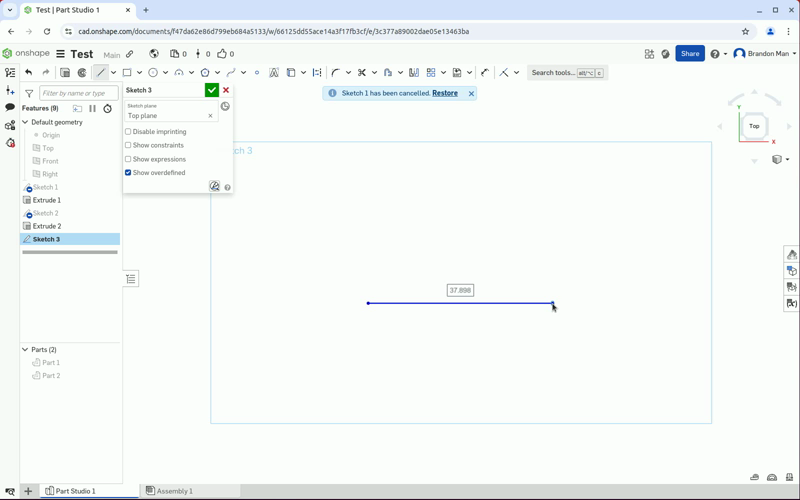
key(a)
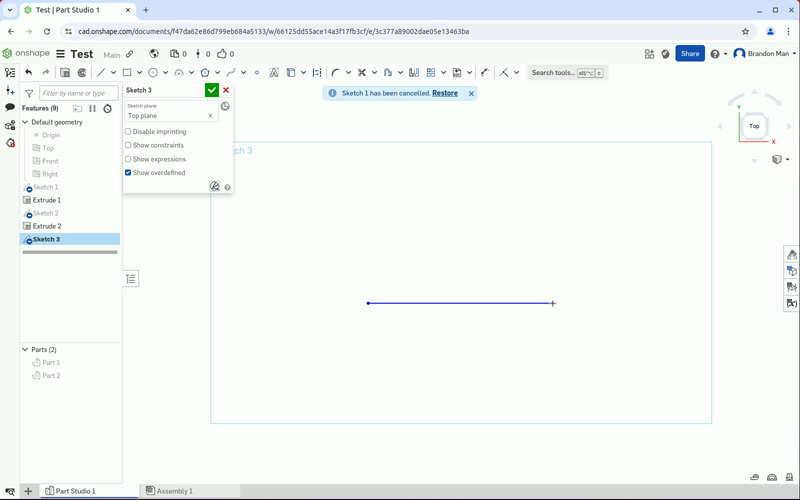
mouse_move(552, 303)
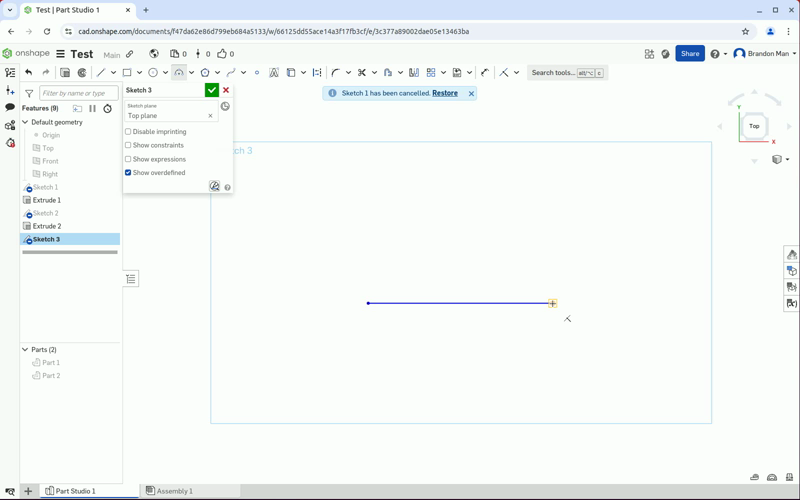
click(552, 303)
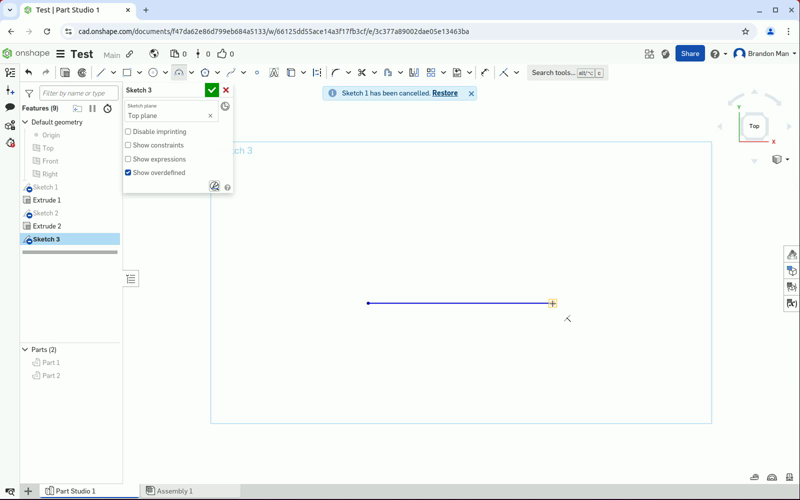
key_down(shift)
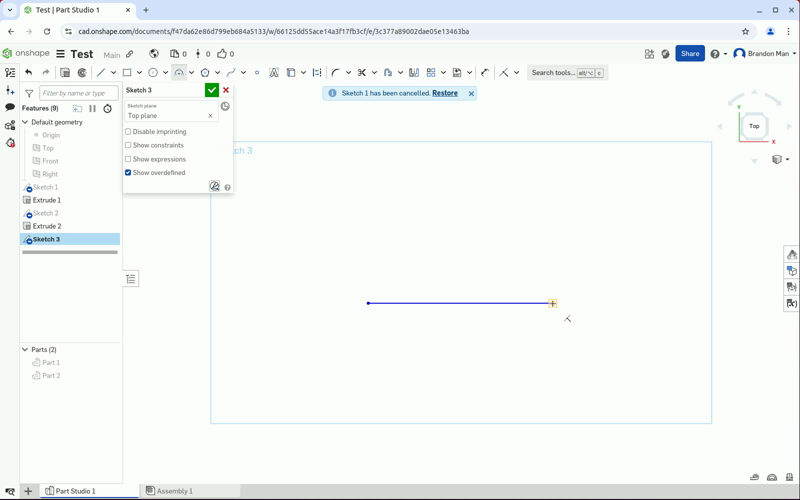
mouse_move(552, 262)
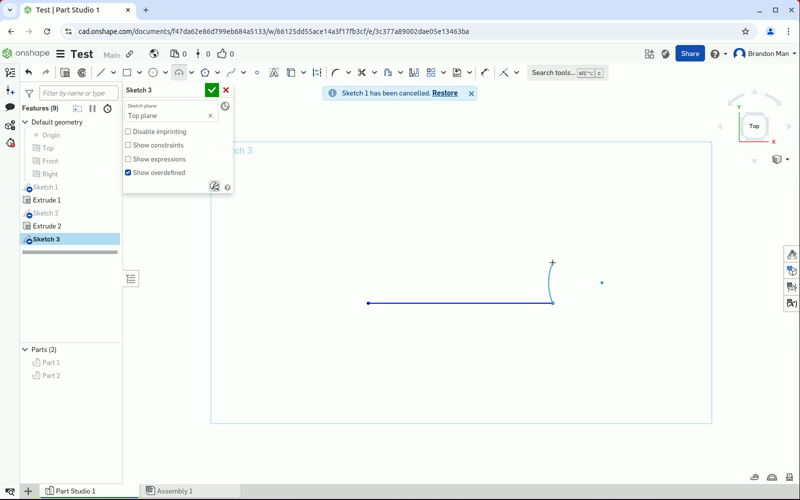
click(552, 262)
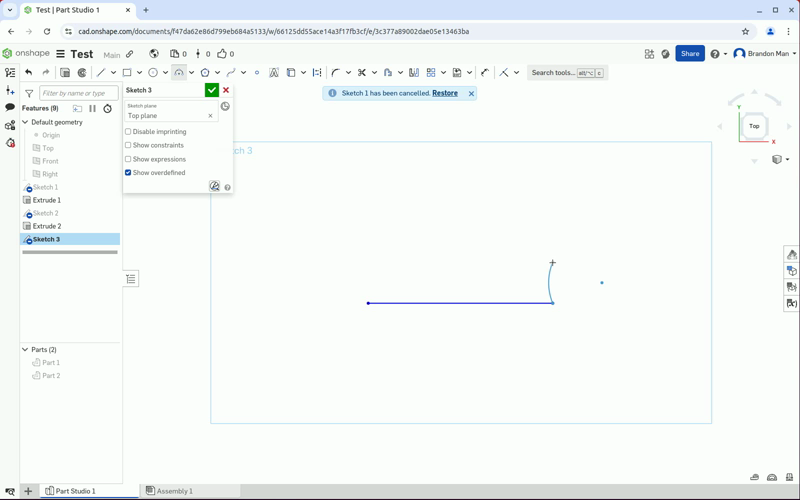
mouse_move(532, 282)
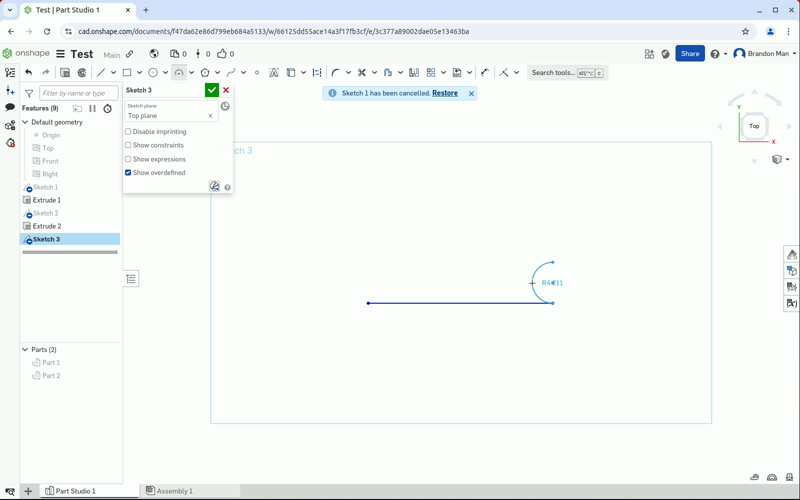
click(532, 282)
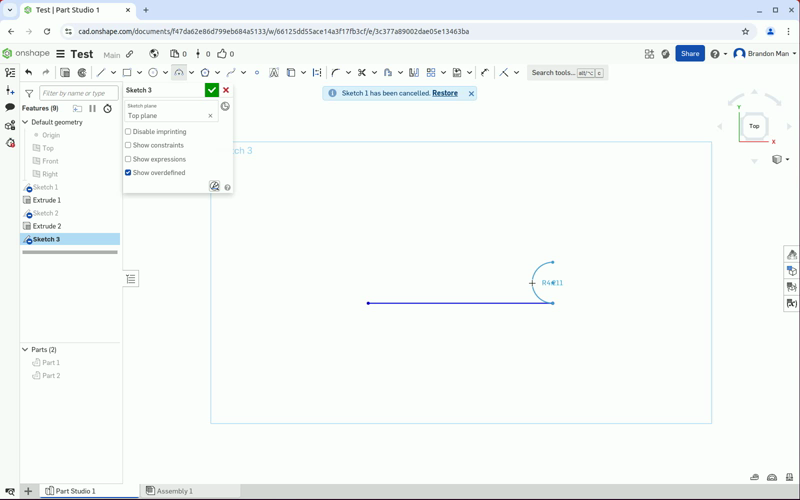
key_up(shift)
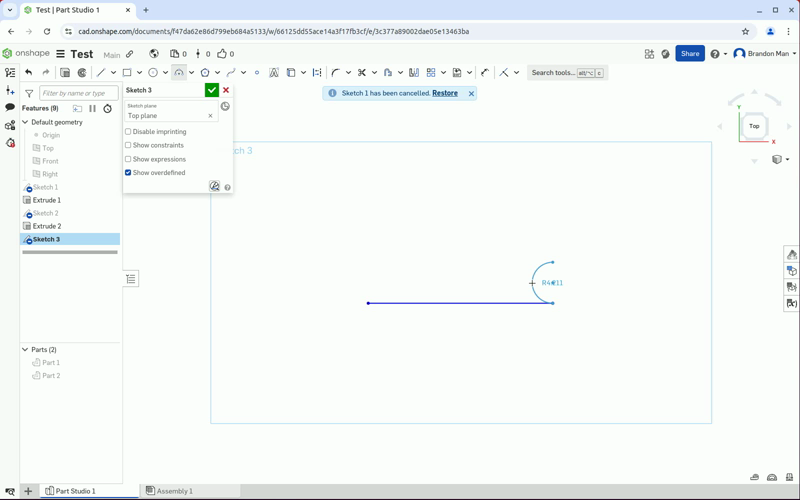
key(esc)
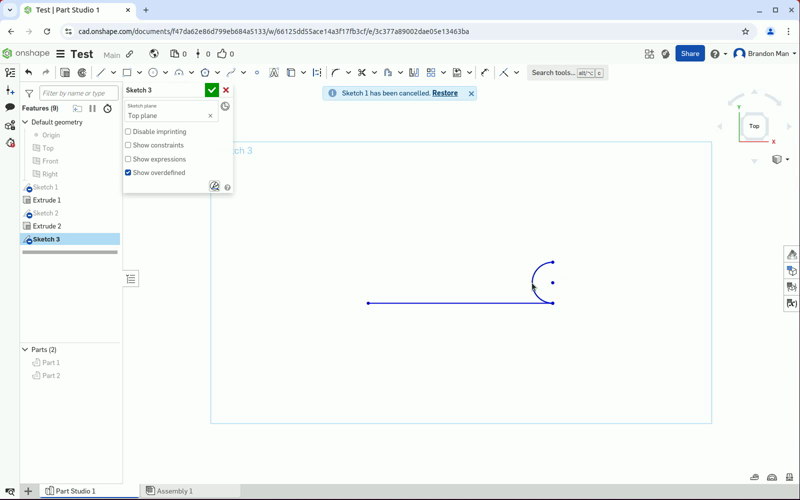
key(l)
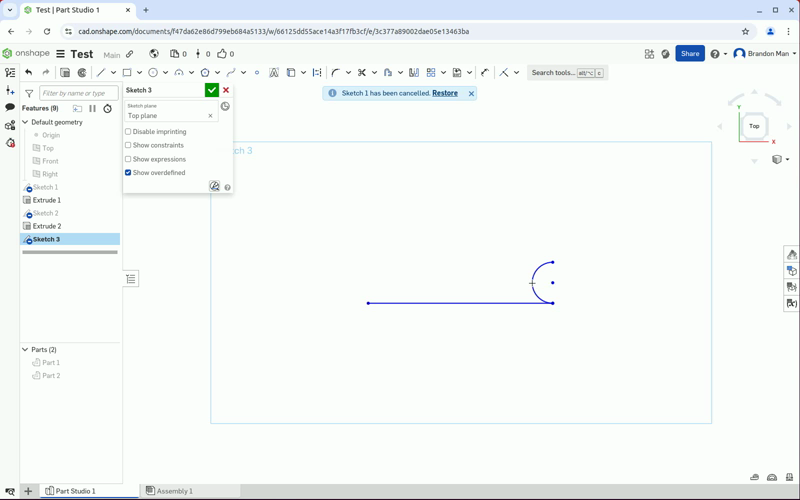
mouse_move(552, 262)
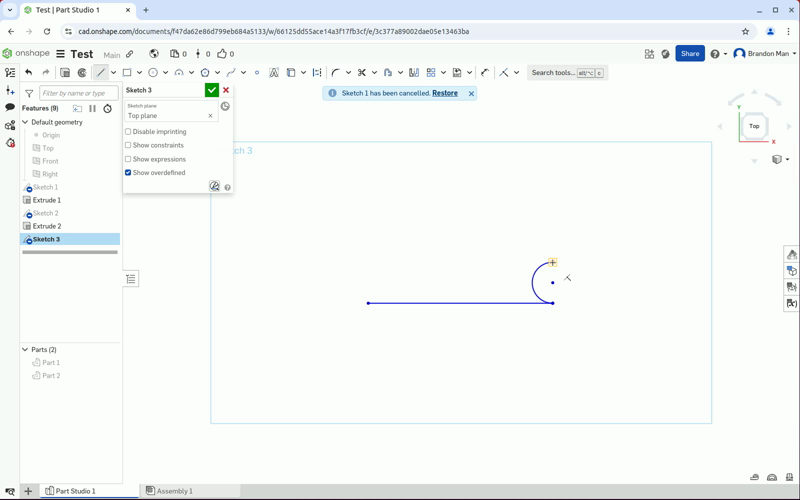
click(552, 262)
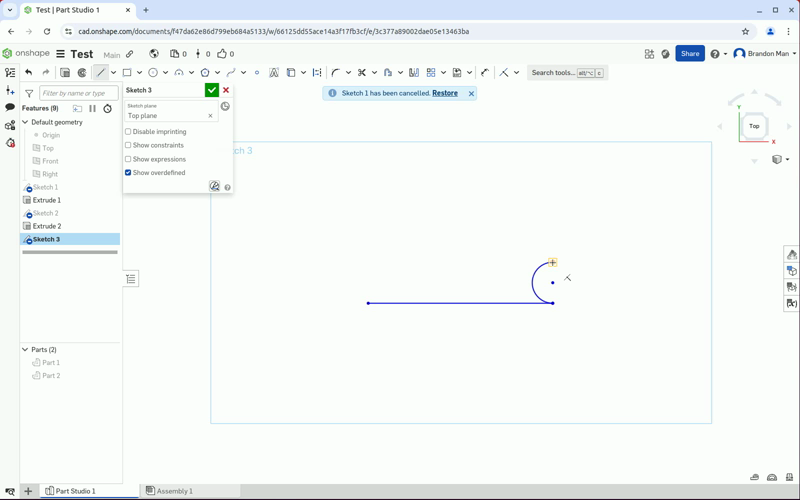
key_down(shift)
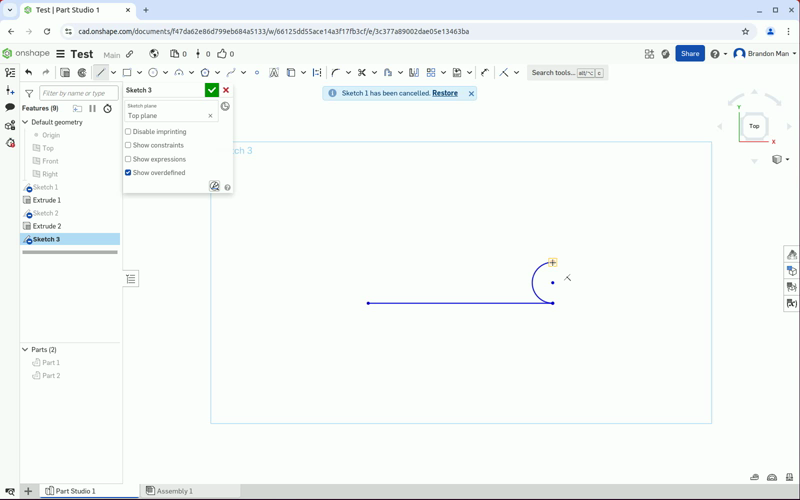
mouse_move(368, 262)
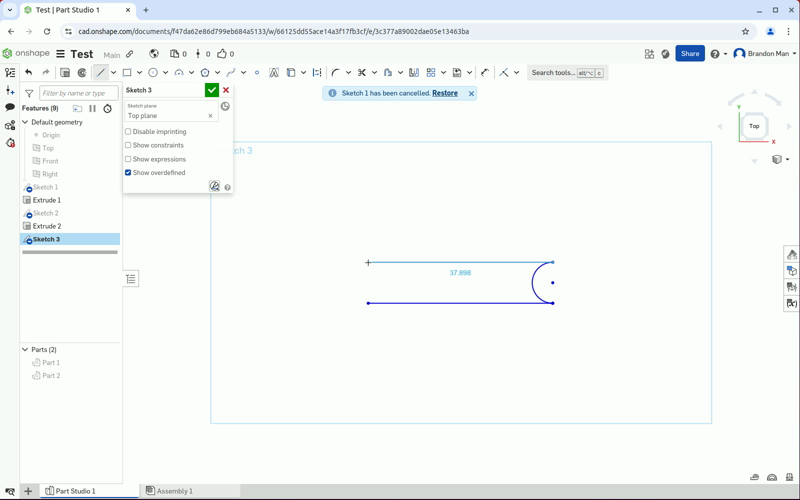
click(368, 262)
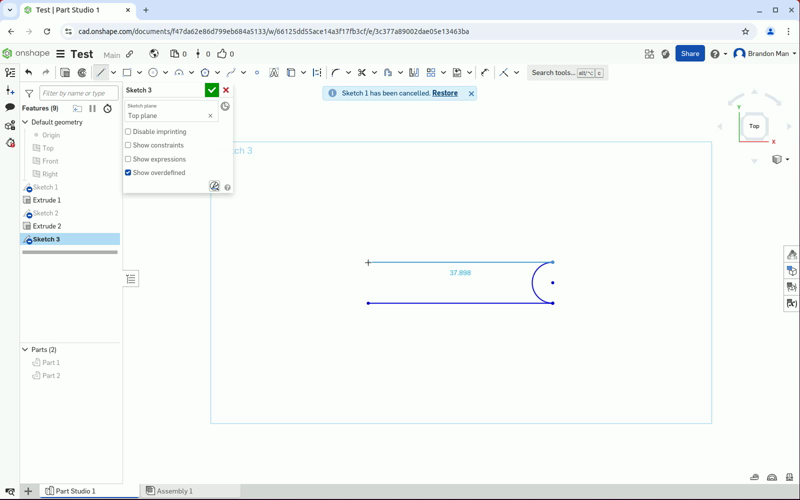
key_up(shift)
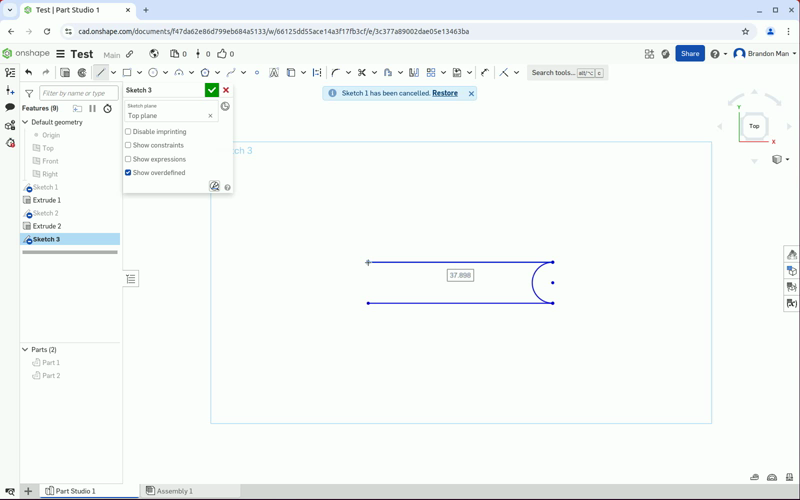
key(esc)
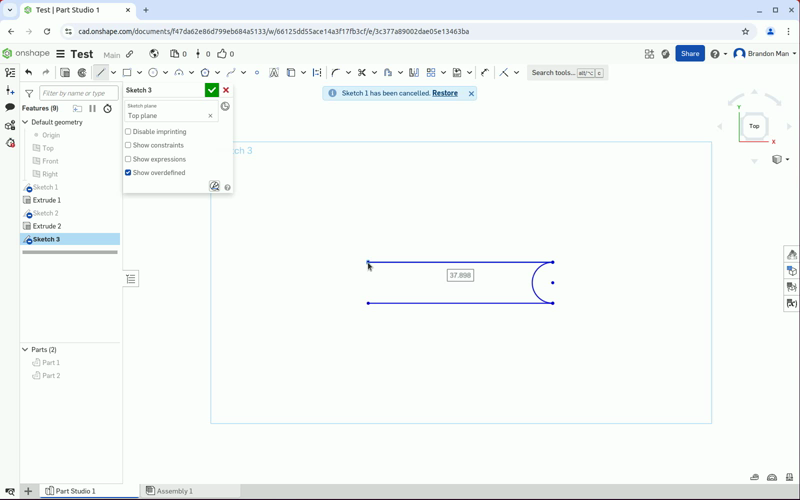
key(a)
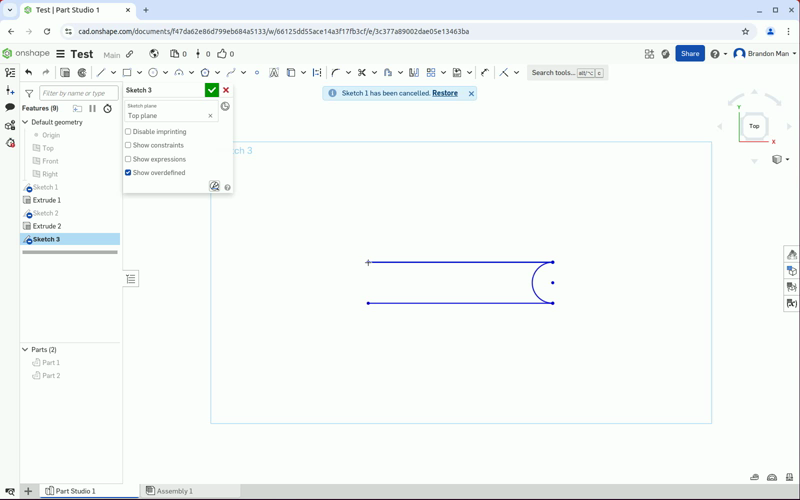
mouse_move(368, 262)
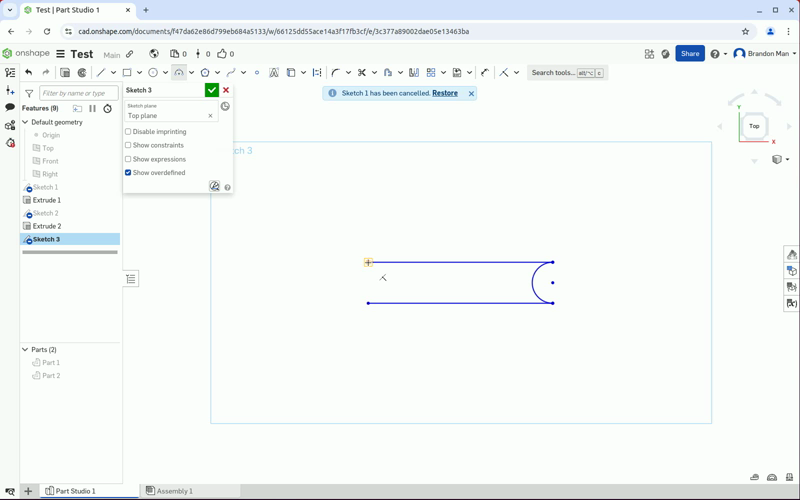
click(368, 262)
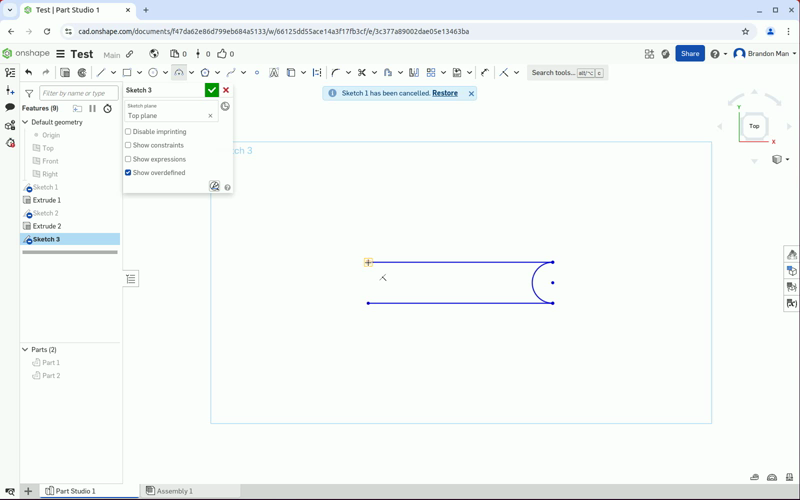
mouse_move(368, 303)
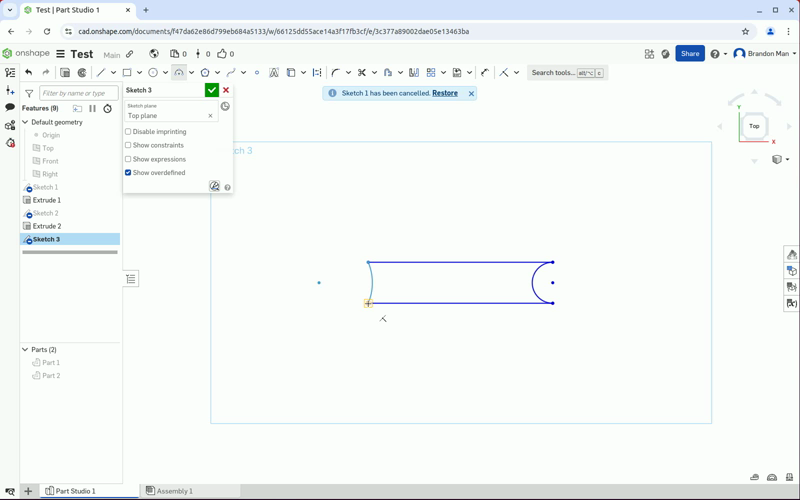
click(368, 303)
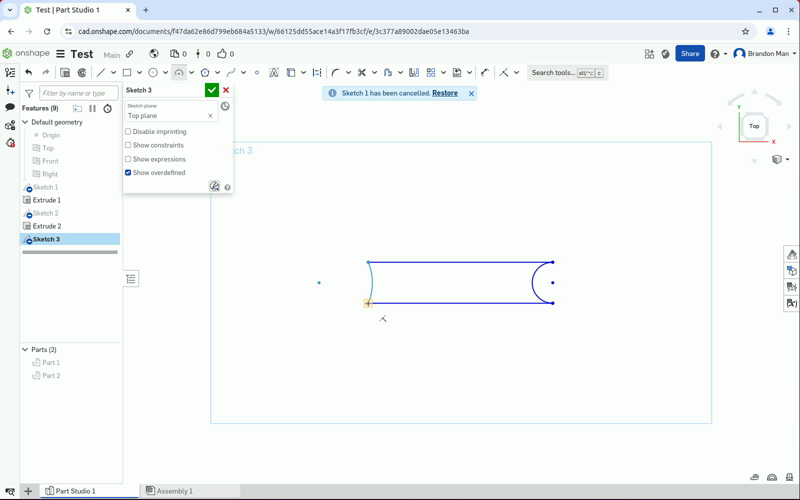
key_down(shift)
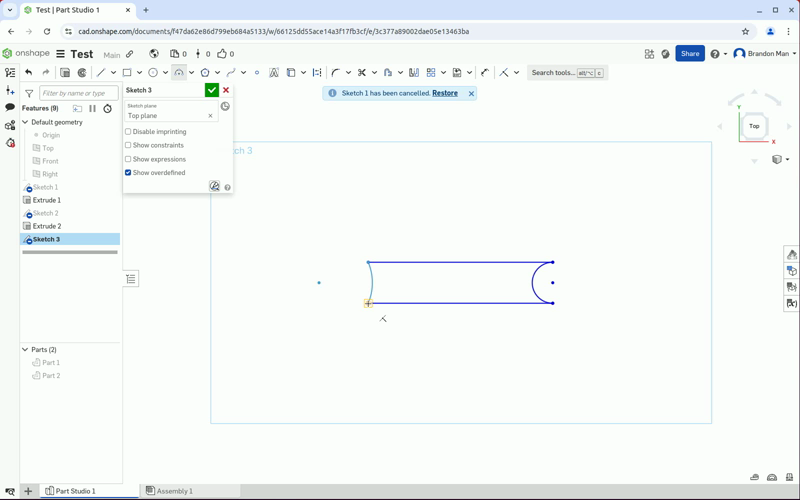
mouse_move(388, 282)
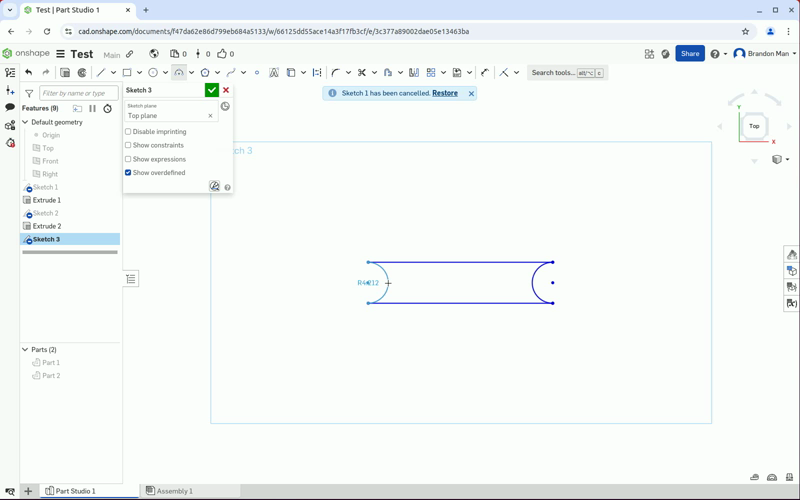
click(388, 282)
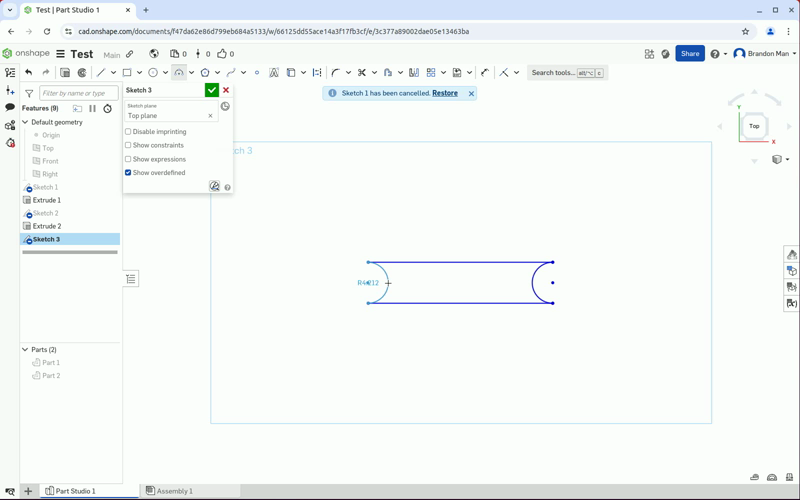
key_up(shift)
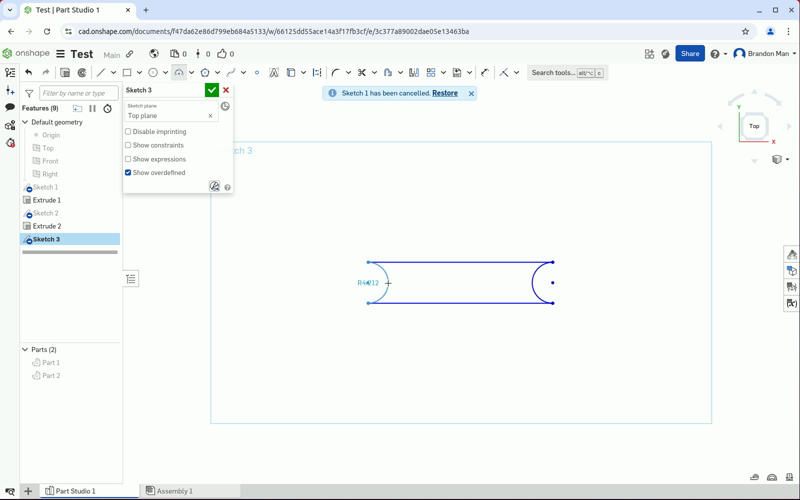
key(esc)
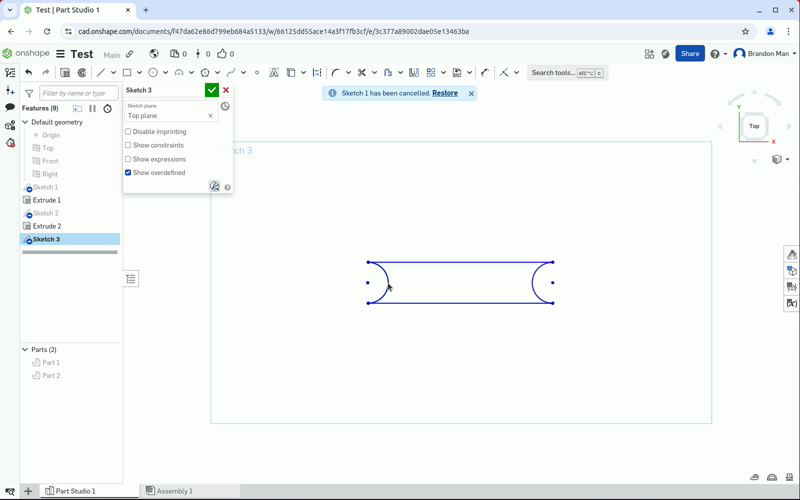
mouse_move(523, 290)
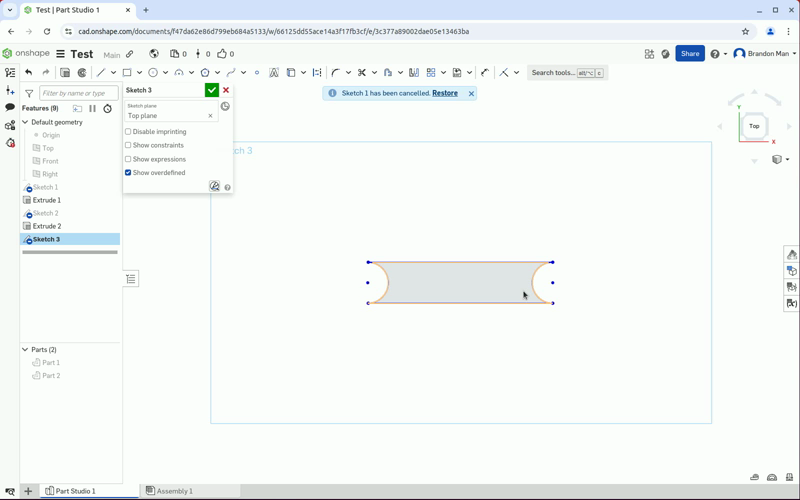
scroll(6)
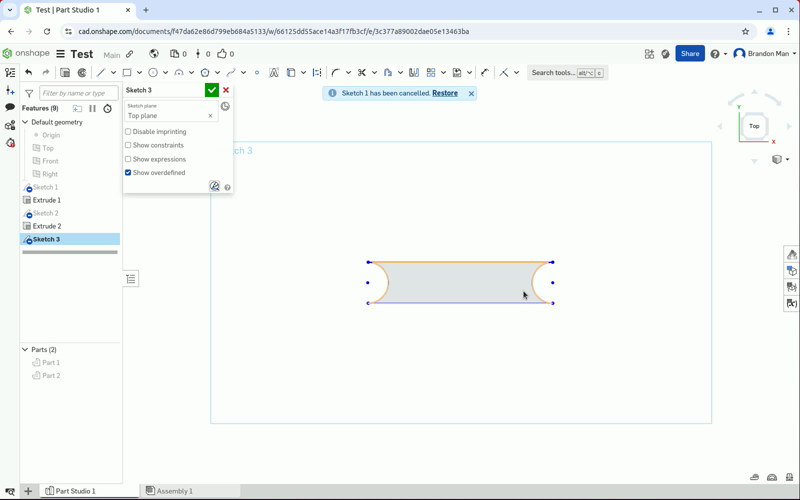
scroll(6)
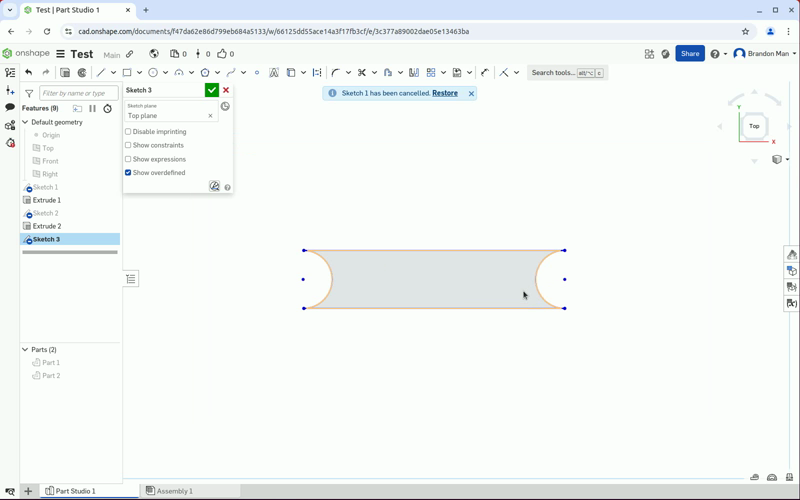
scroll(6)
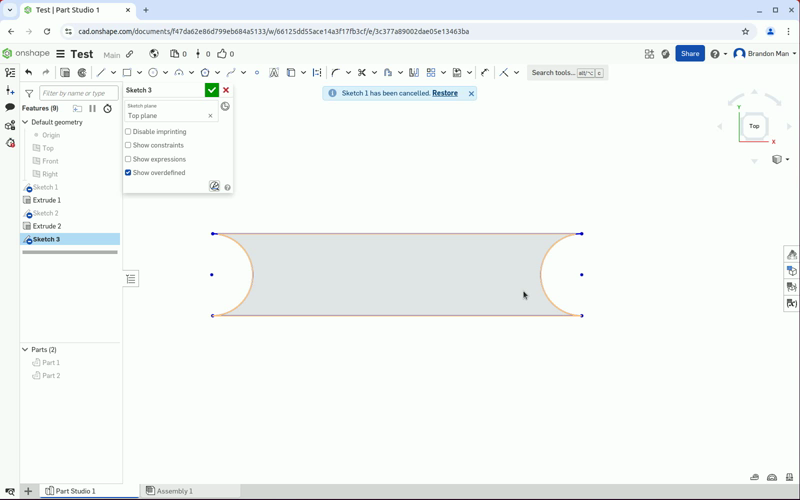
scroll(6)
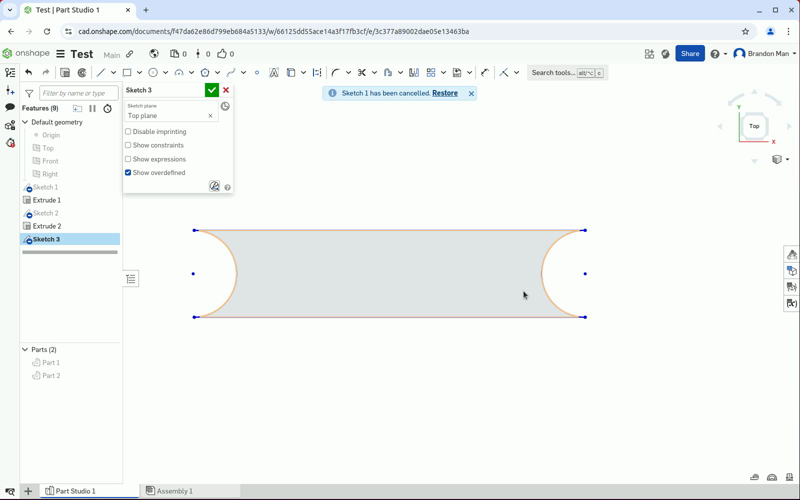
scroll(6)
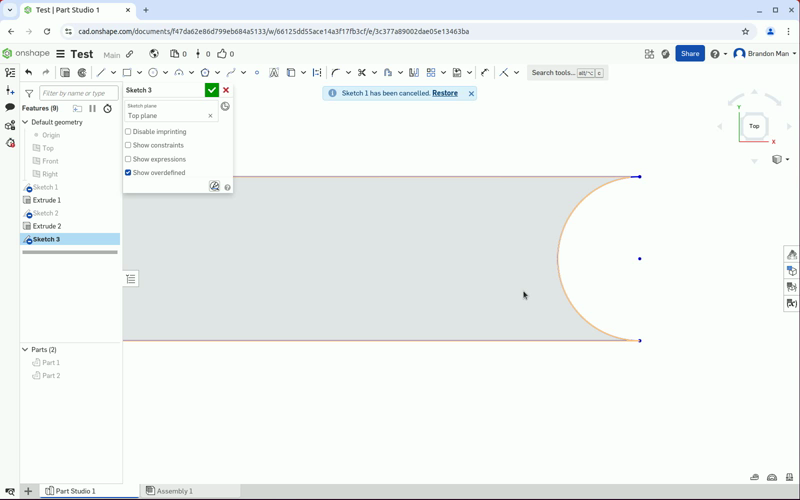
scroll(6)
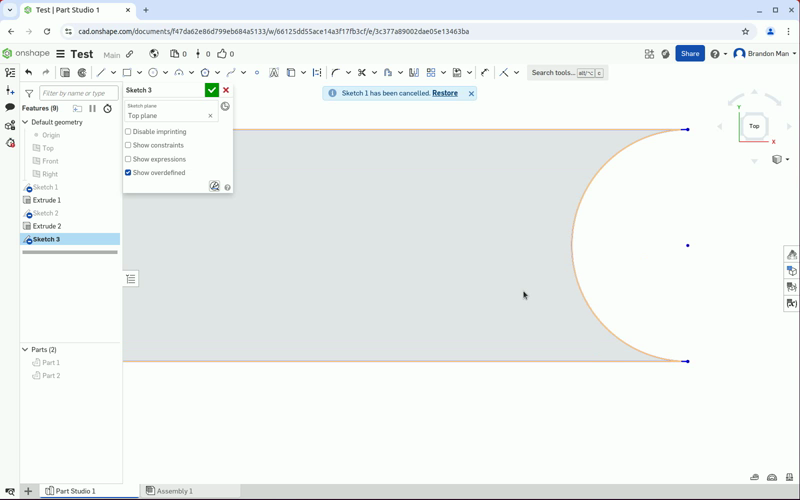
scroll(6)
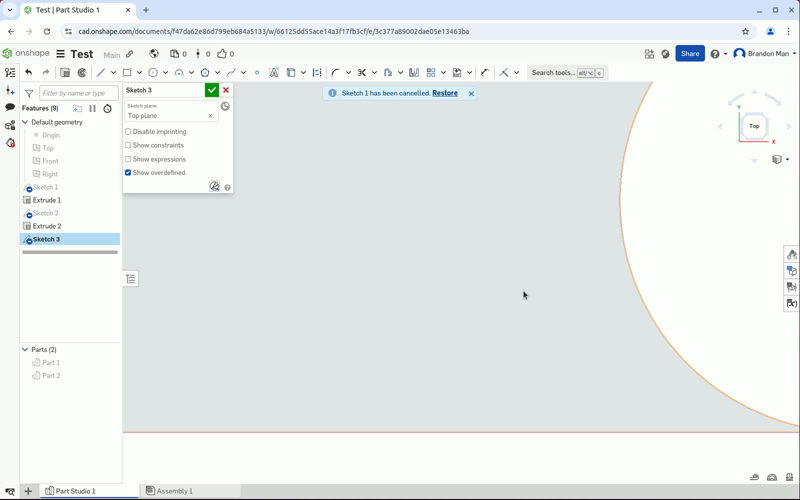
click(523, 290)
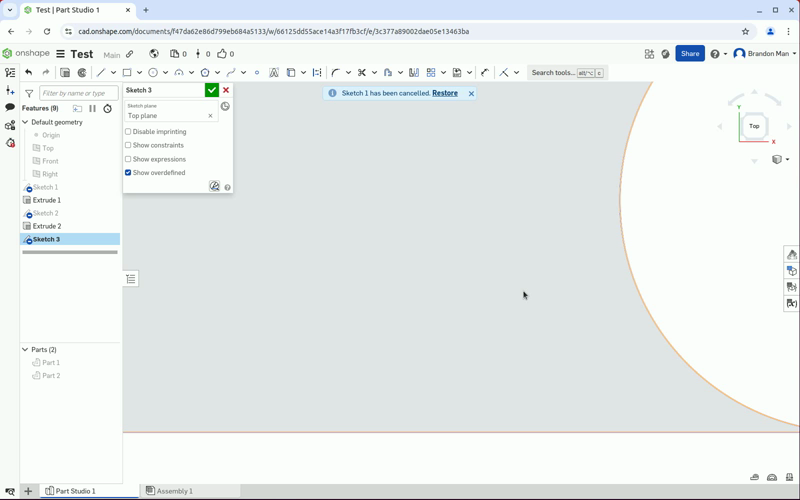
scroll(-6)
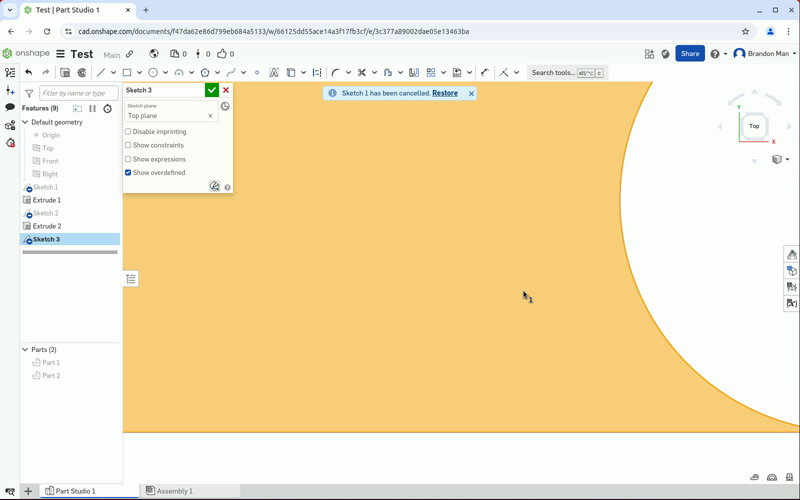
scroll(-6)
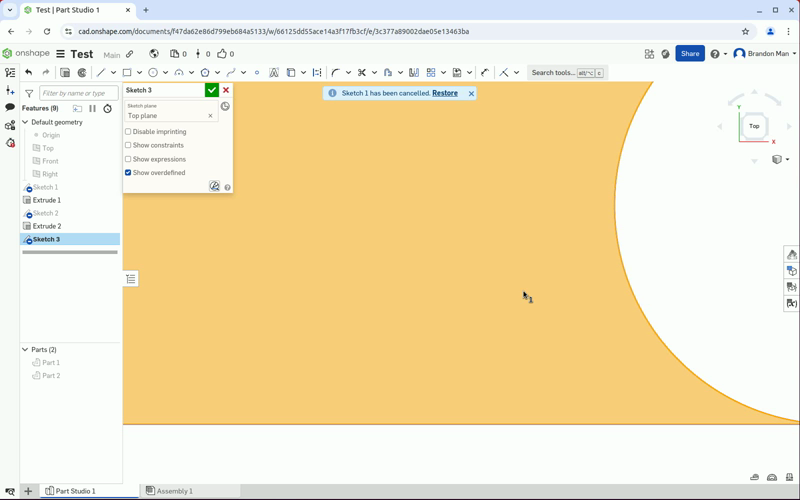
scroll(-6)
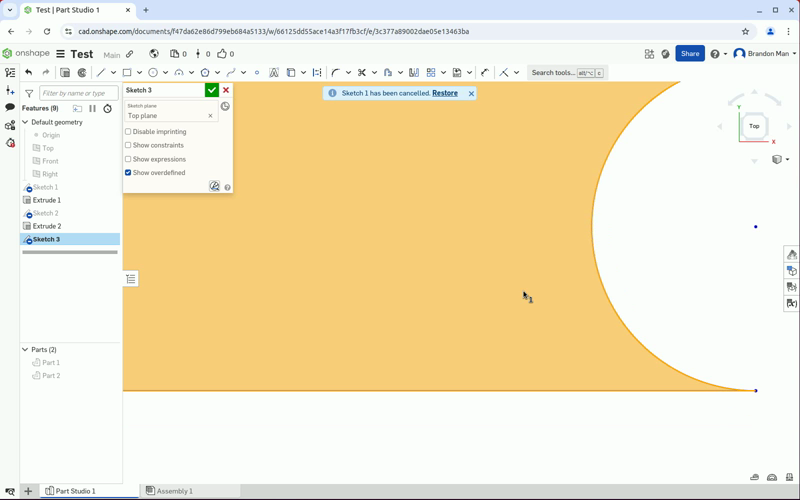
scroll(-6)
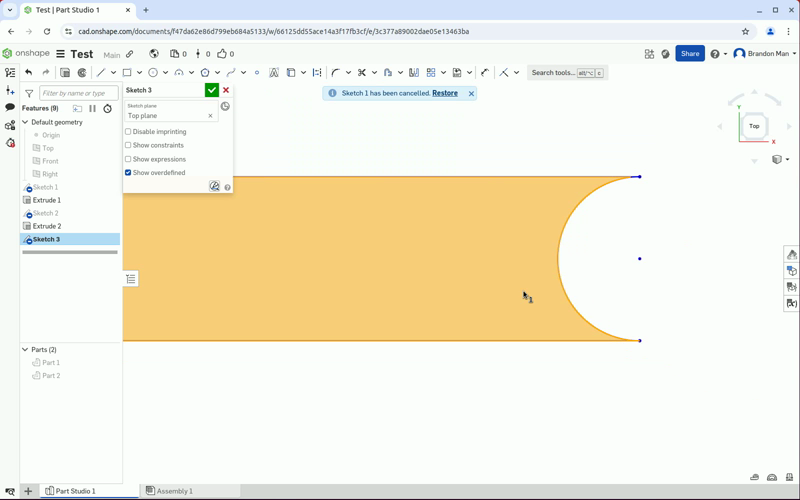
scroll(-6)
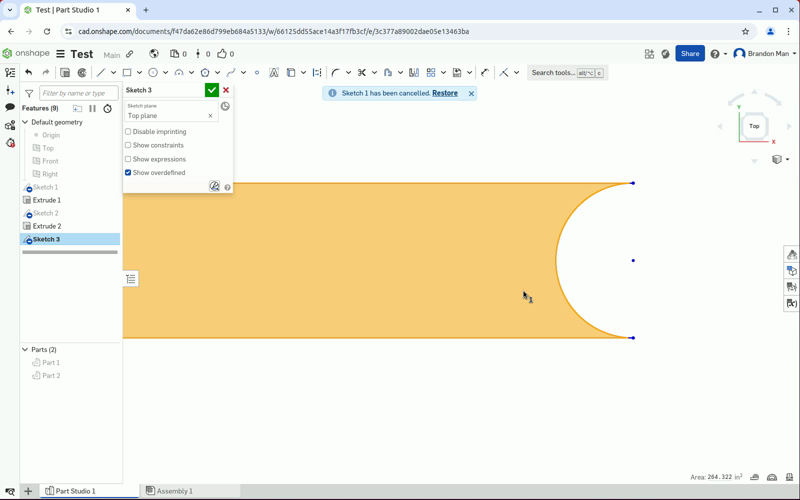
scroll(-6)
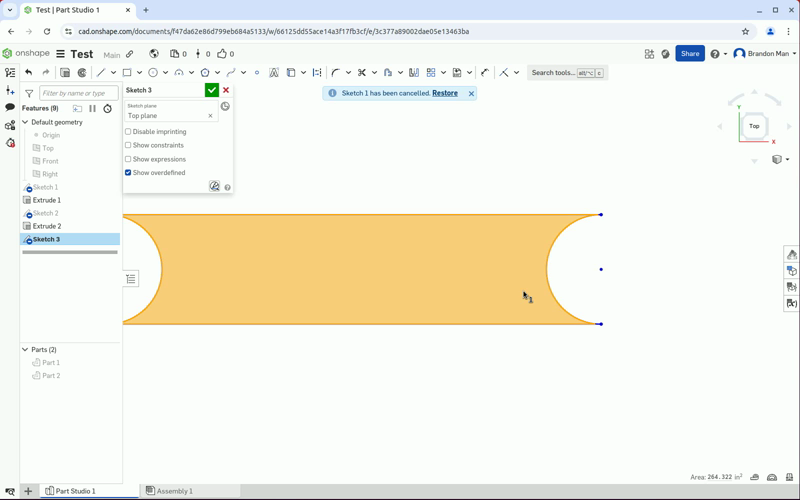
scroll(-6)
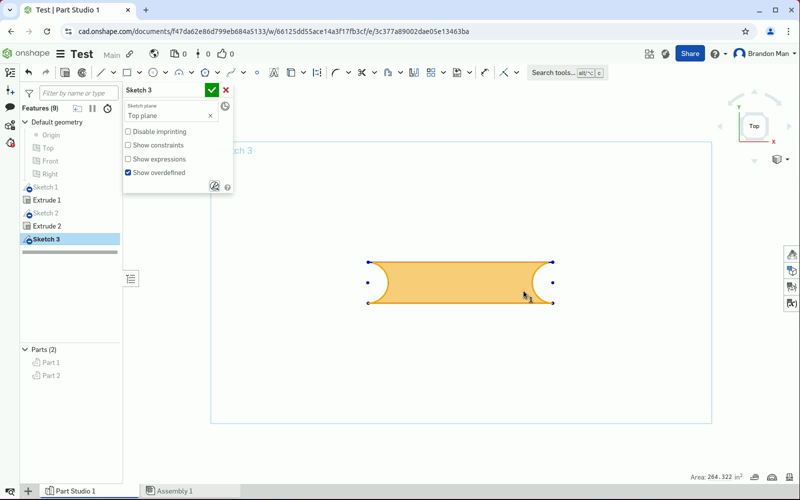
mouse_move(73, 352)
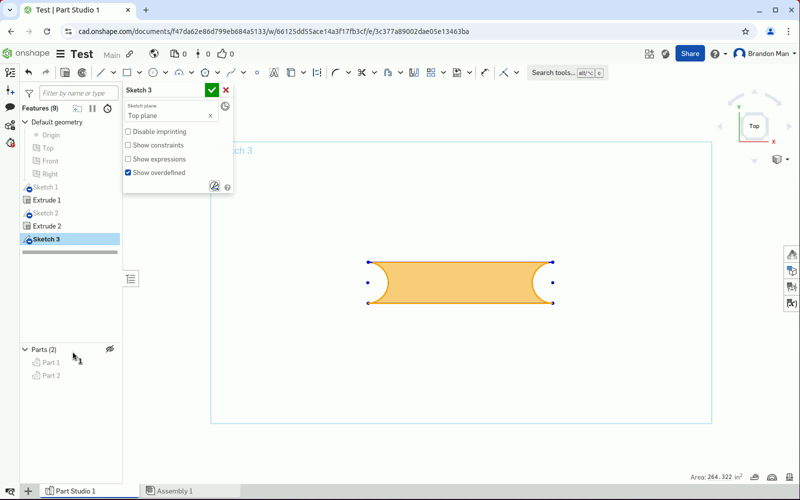
key(shift+y)
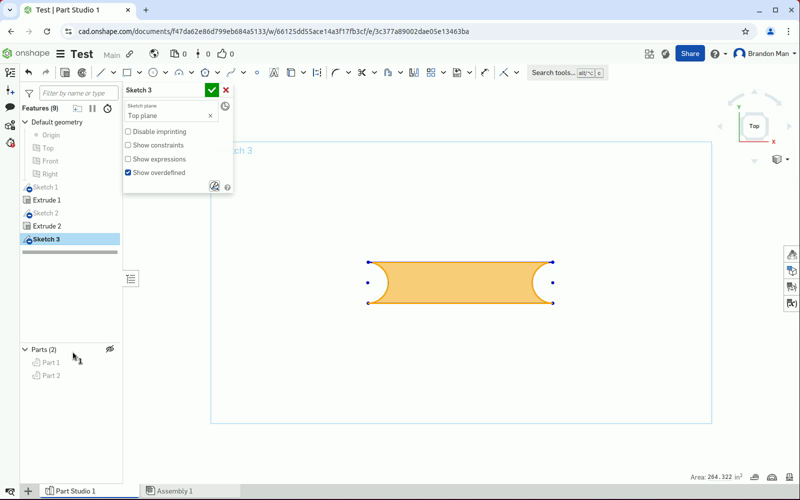
key(shift+e)
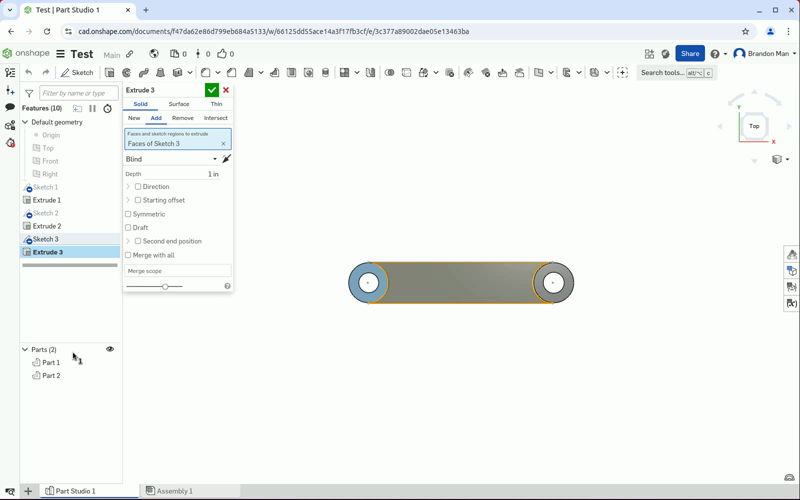
mouse_move(143, 106)
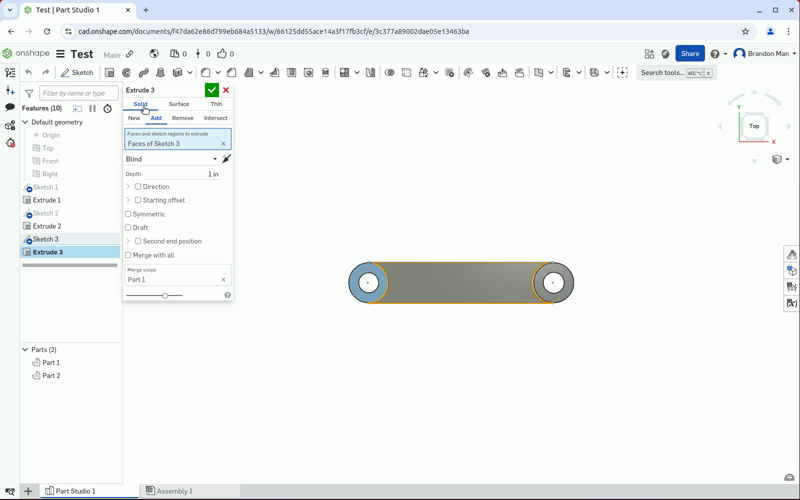
click(143, 106)
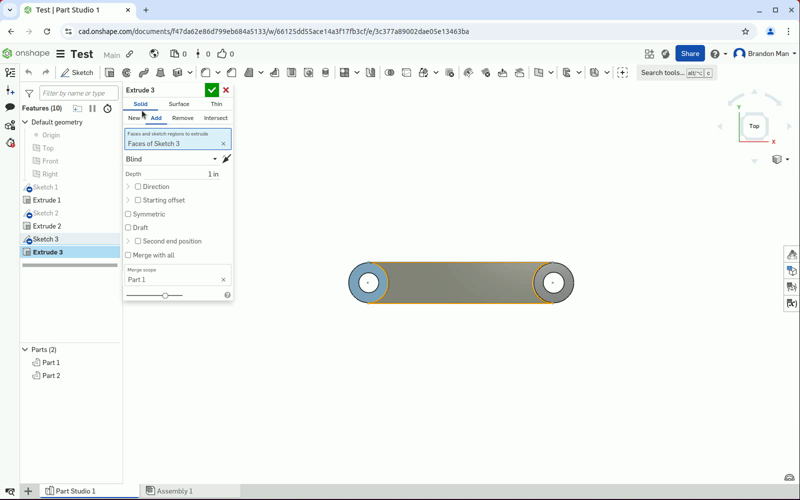
mouse_move(137, 120)
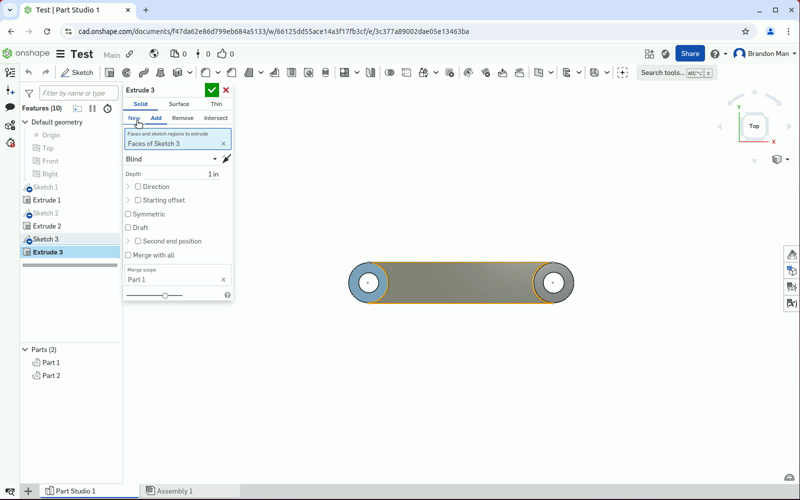
click(137, 120)
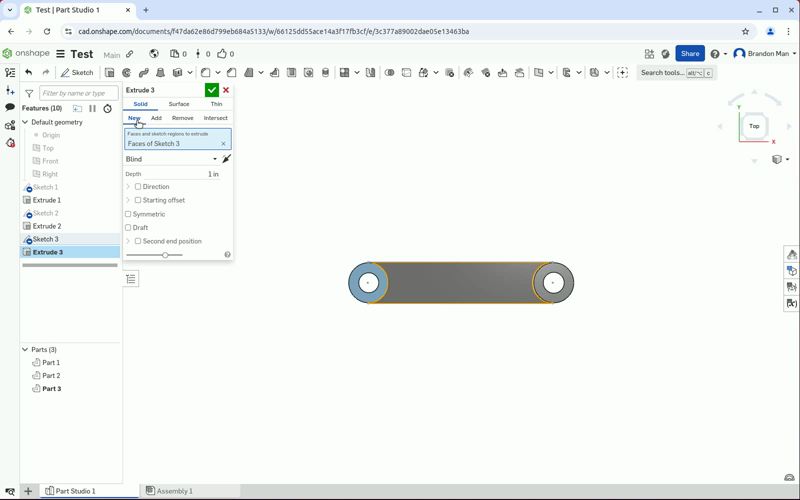
key(tab, 4)
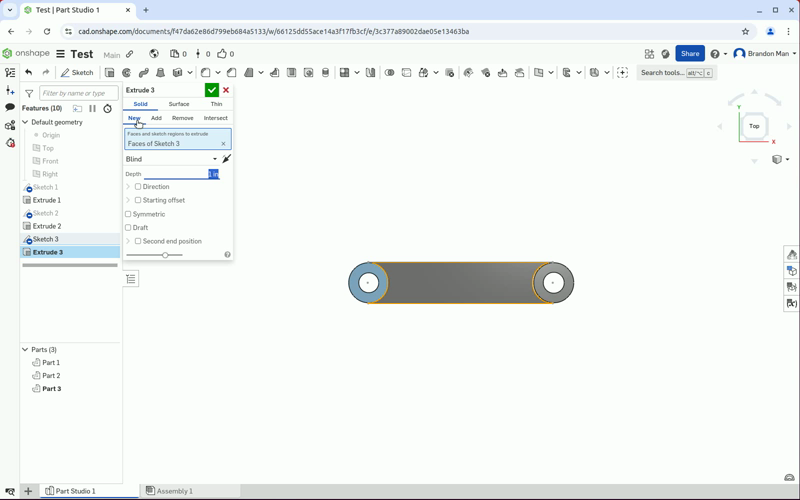
text(4.092)
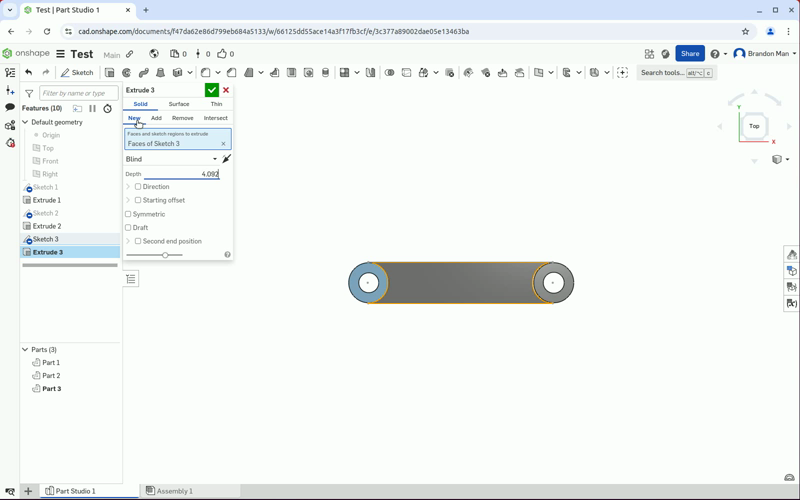
key(enter)
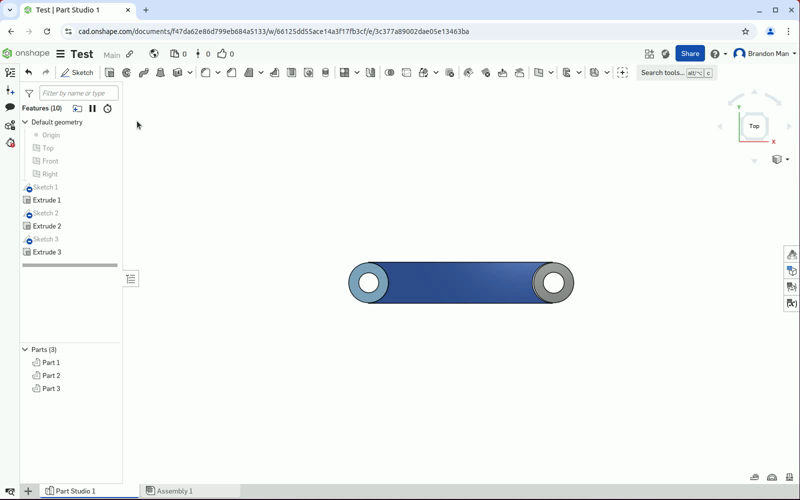
key(shift+h)
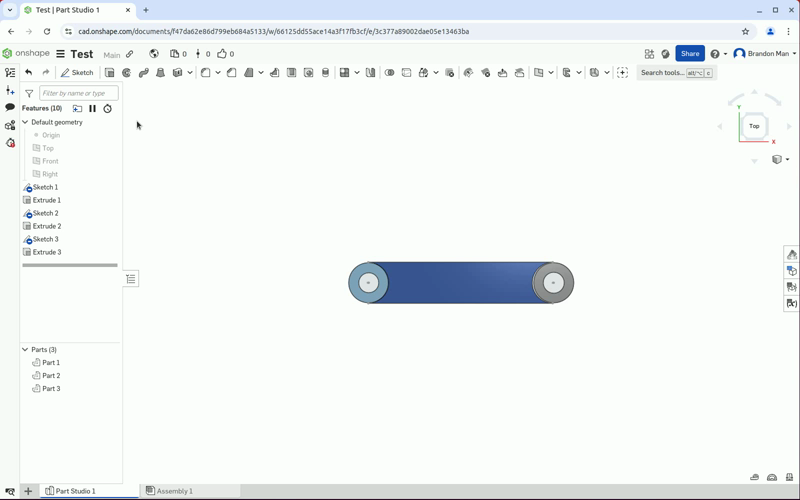
key(shift+h)
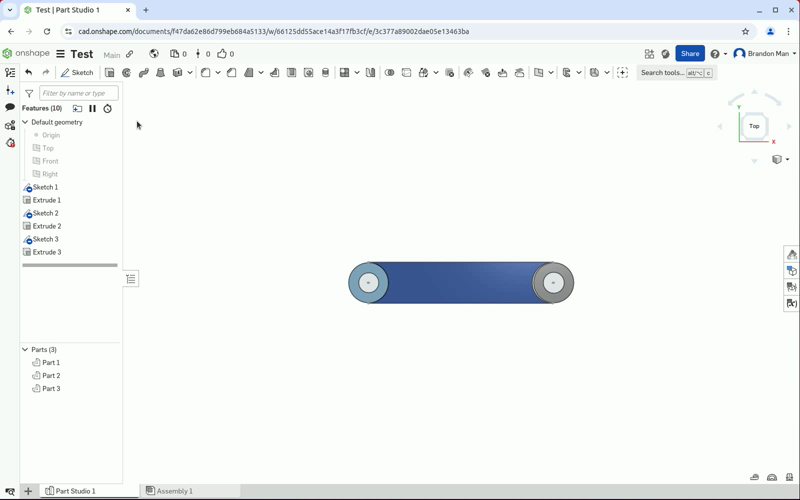
key(shift+7)
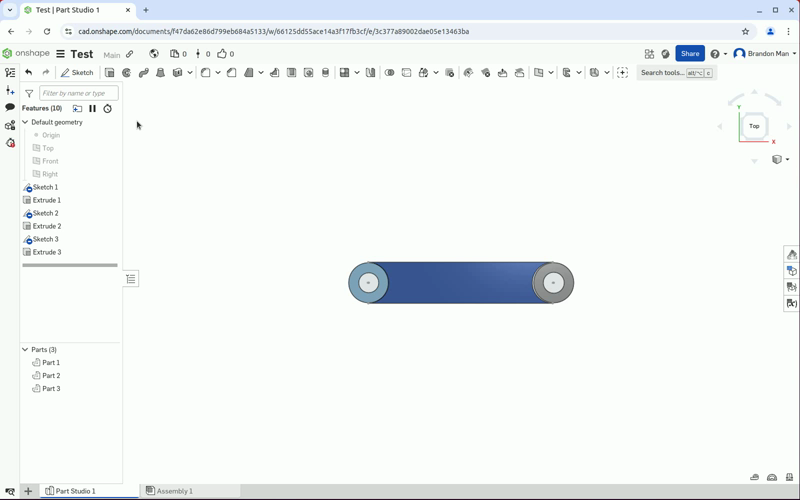
key(up, 3)
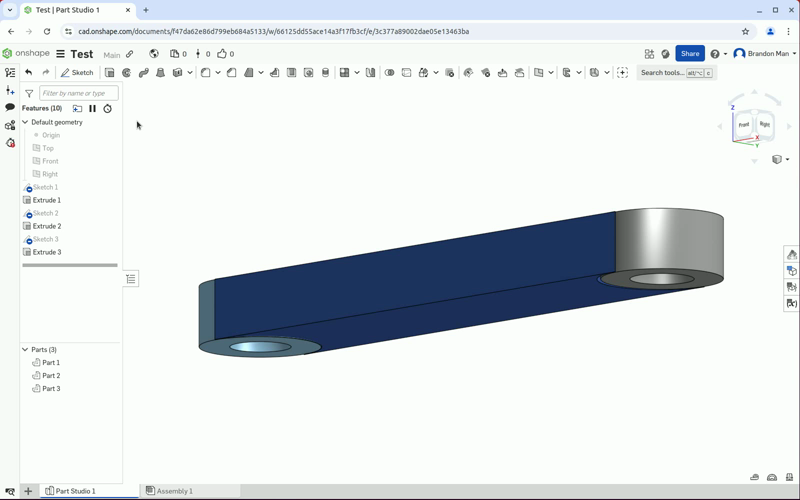
key(left, 3)
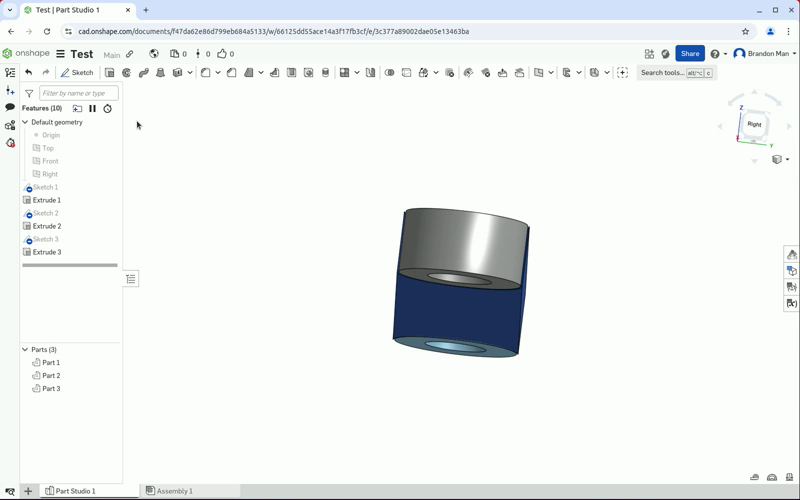
key(right, 3)
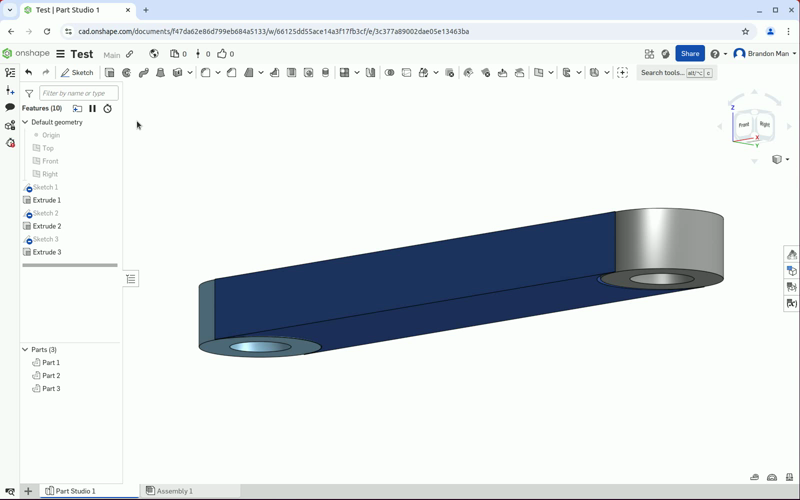
key(down, 3)
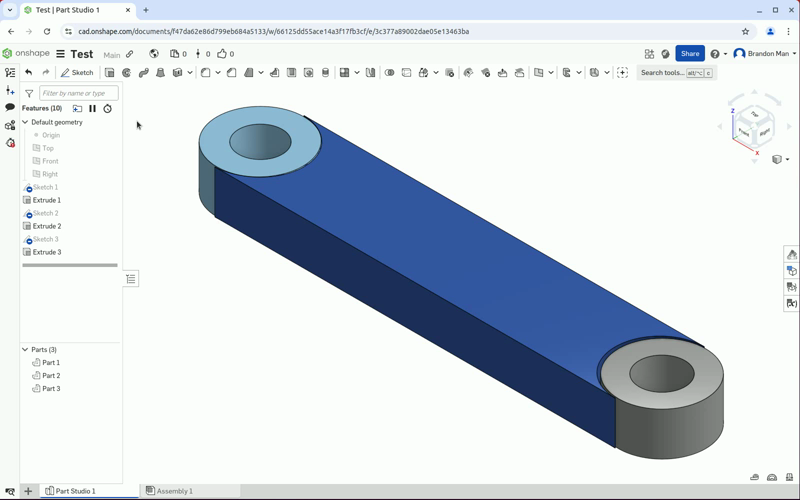
mouse_move(73, 189)
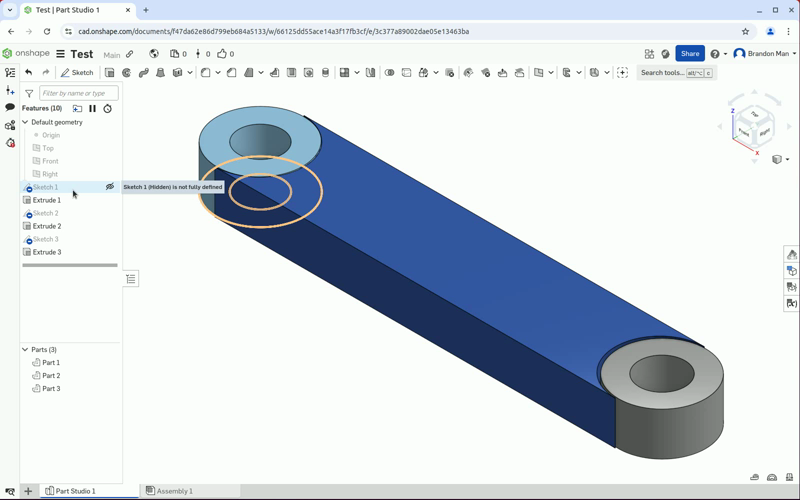
click(73, 189)